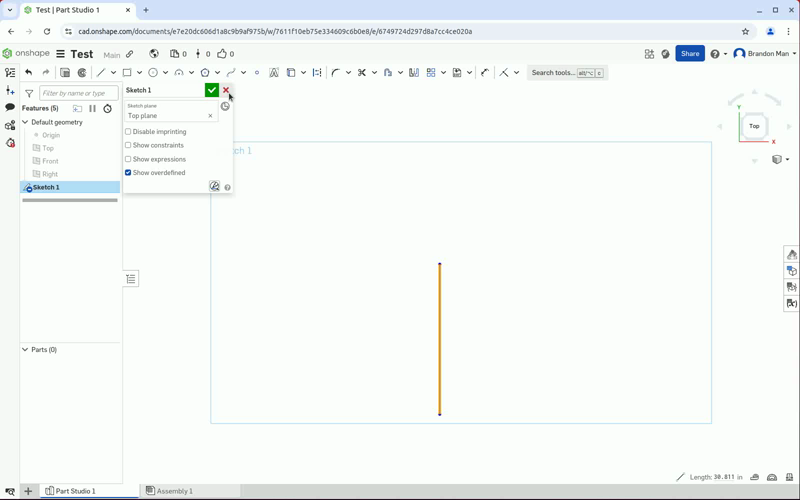
key(shift+h)
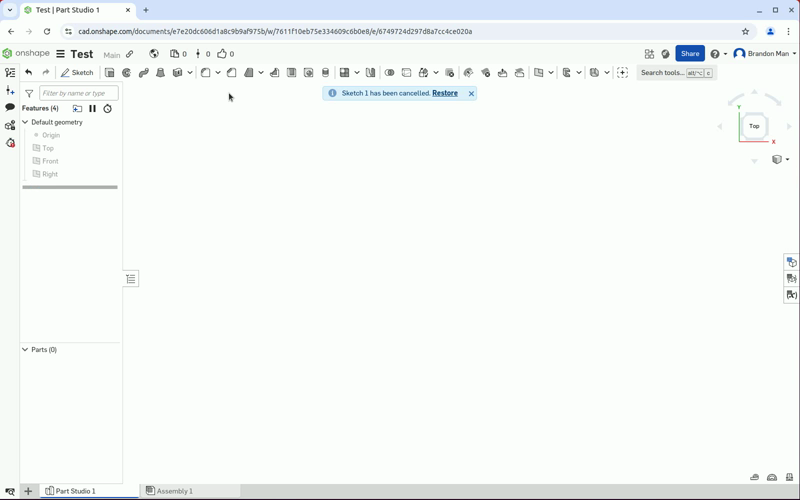
mouse_move(73, 352)
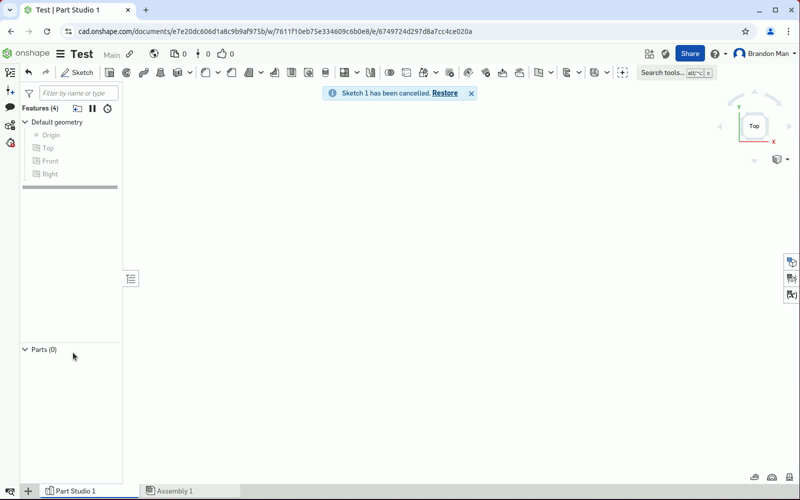
key(y)
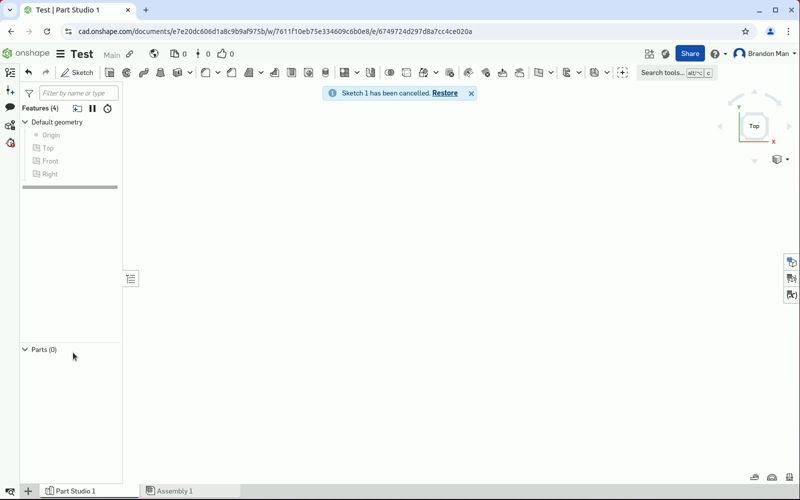
key(shift+p)
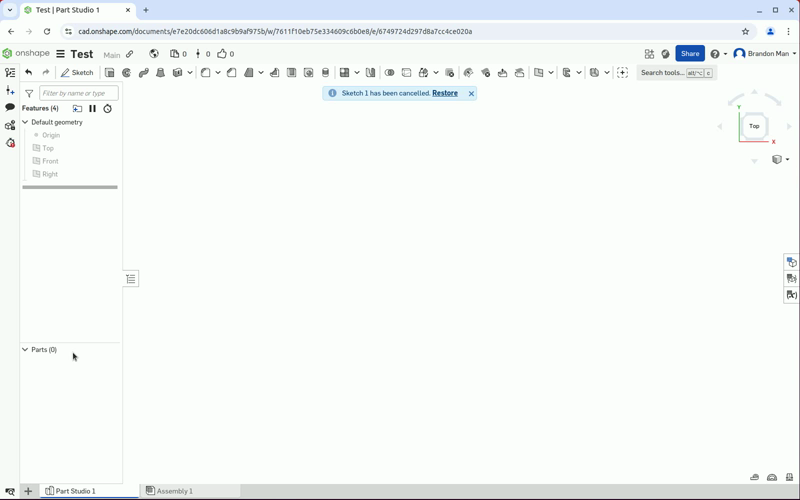
key(space)
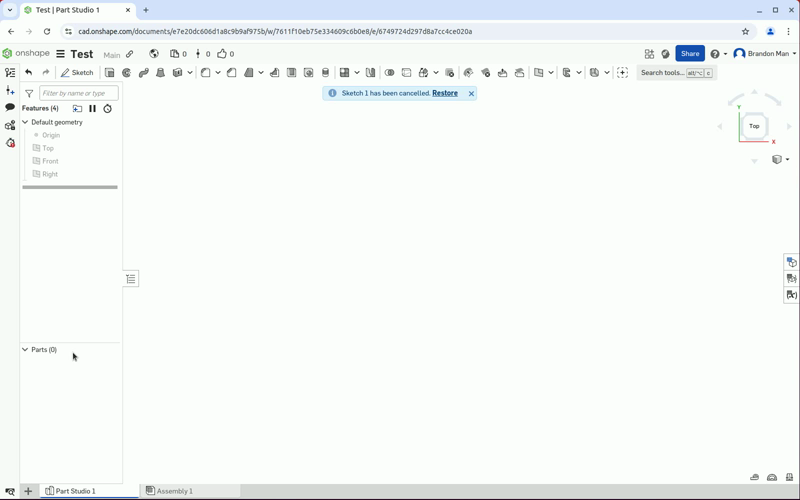
key_down(shift)
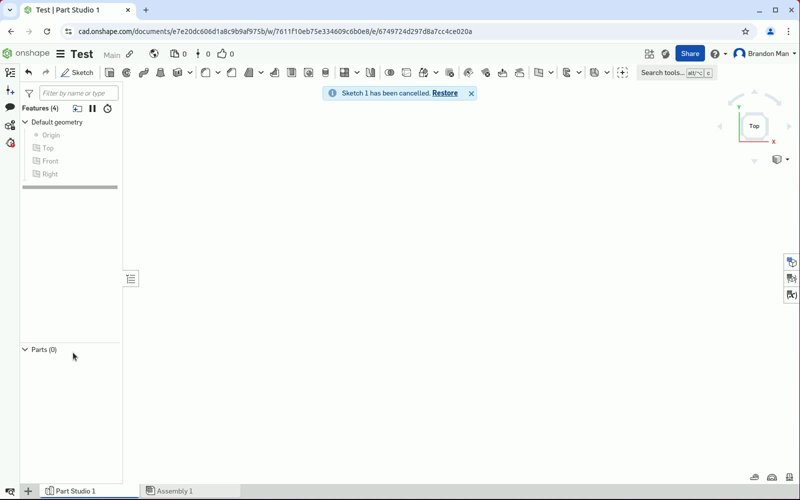
key(up)
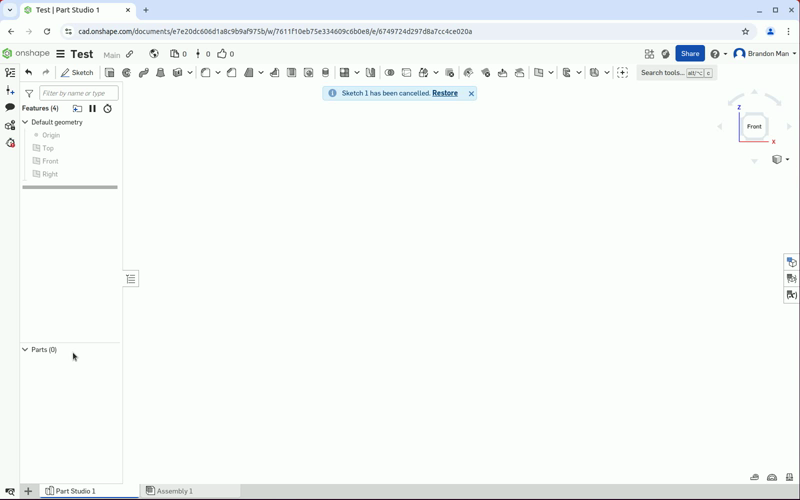
key_up(shift)
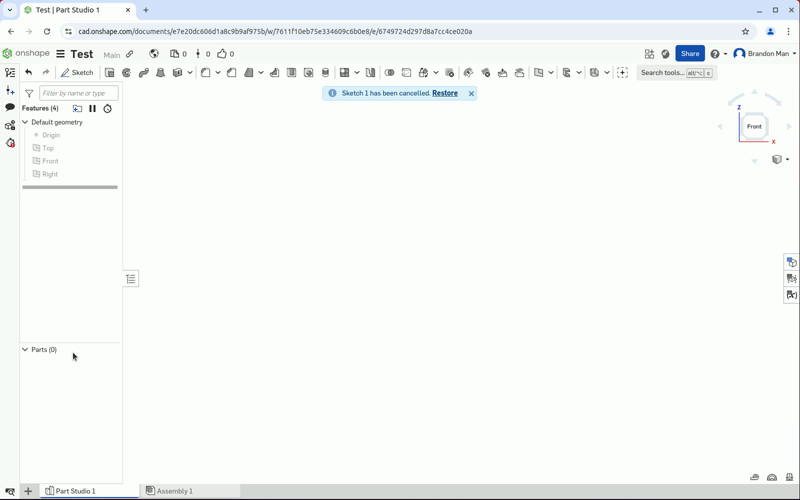
key(space)
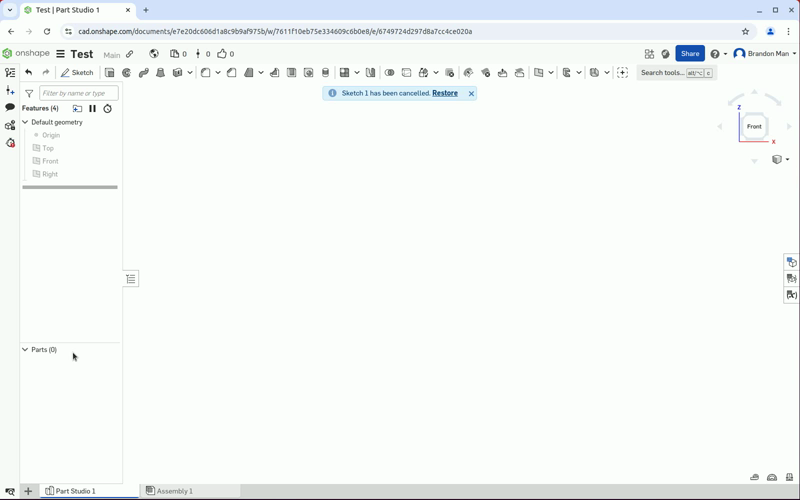
key_down(shift)
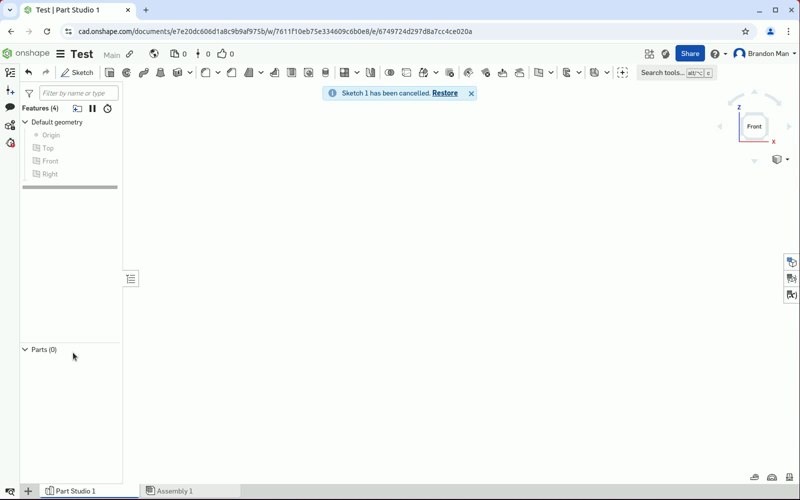
key(left)
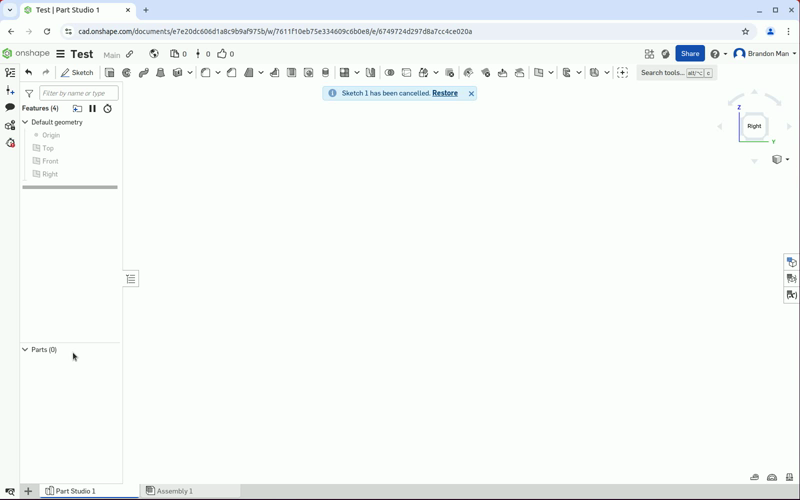
key_up(shift)
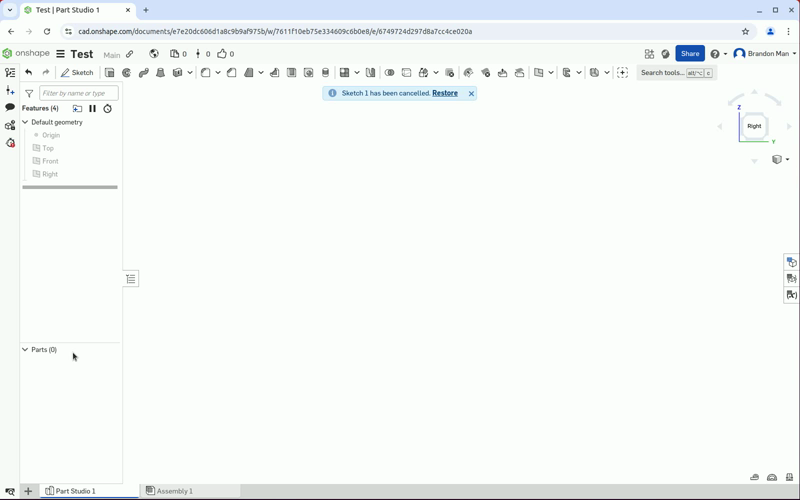
mouse_move(73, 352)
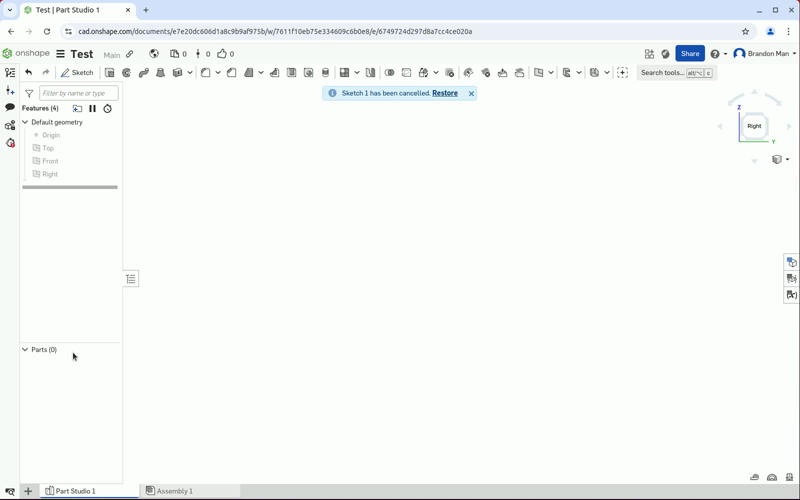
key(shift+y)
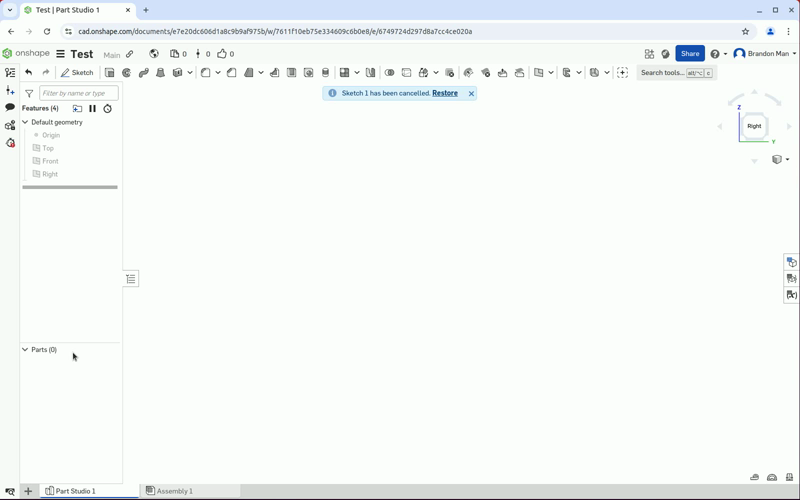
key(shift+s)
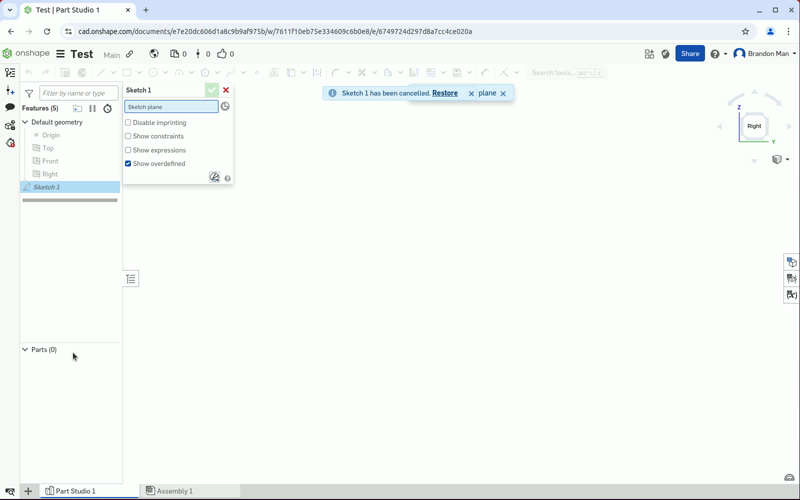
mouse_move(73, 176)
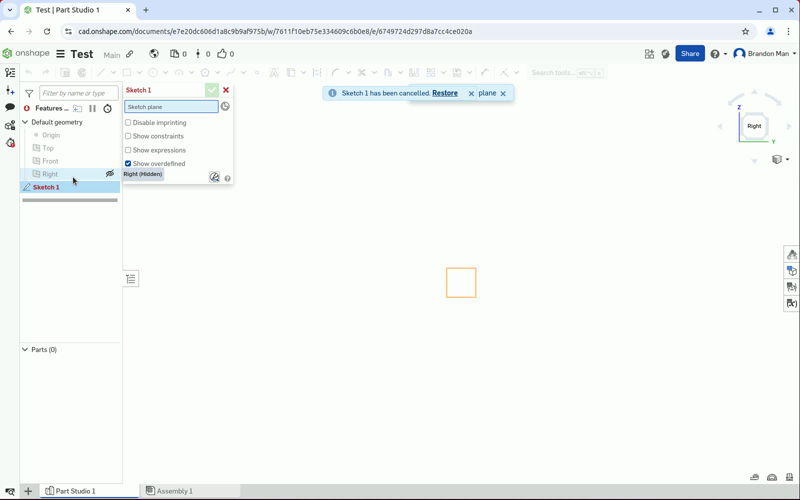
click(73, 176)
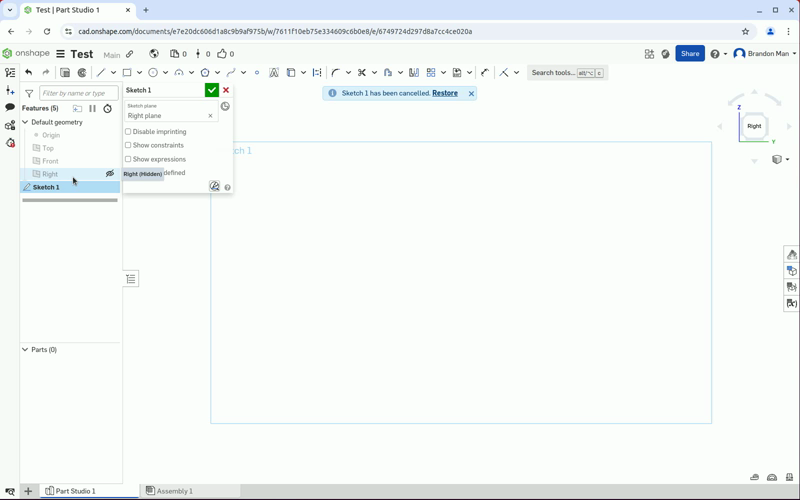
mouse_move(73, 352)
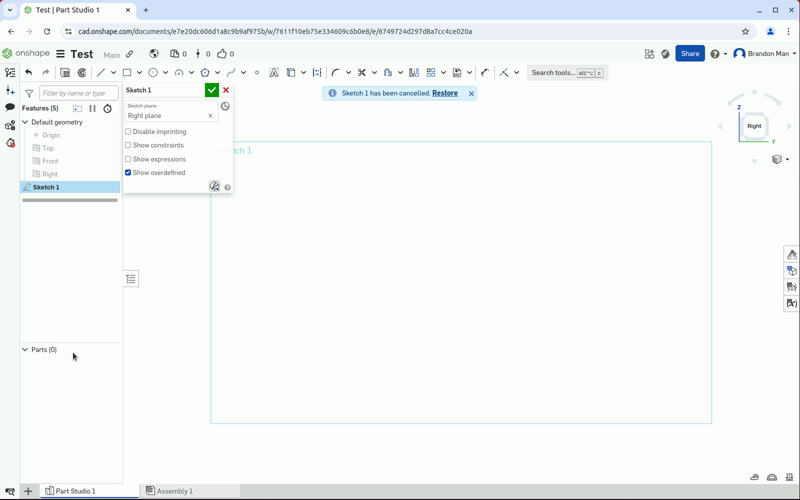
key(y)
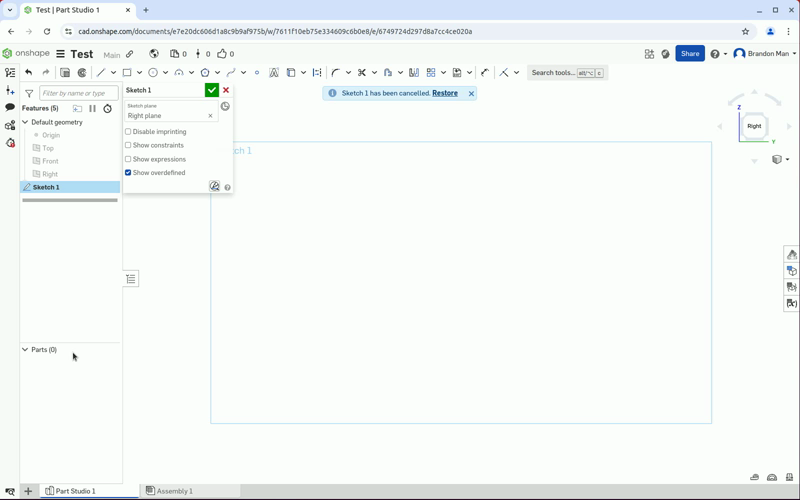
key(l)
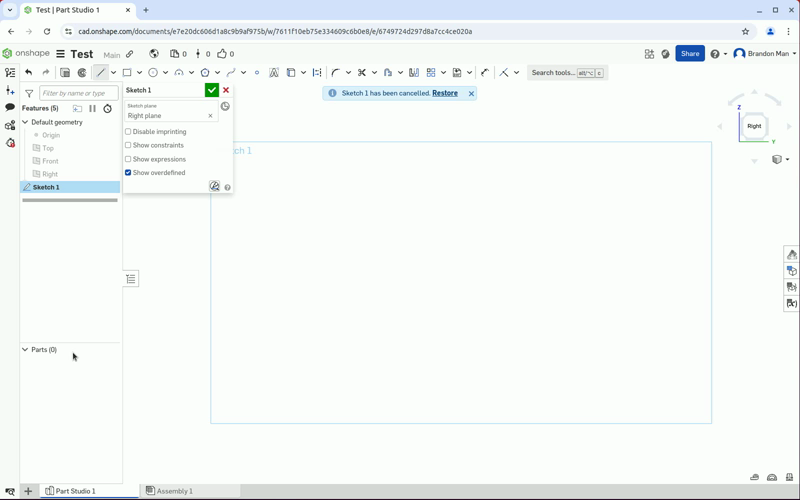
key_down(shift)
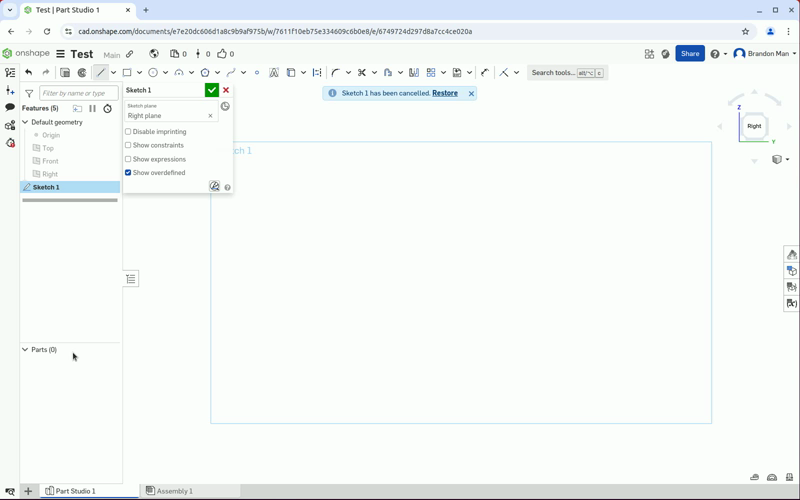
mouse_move(460, 282)
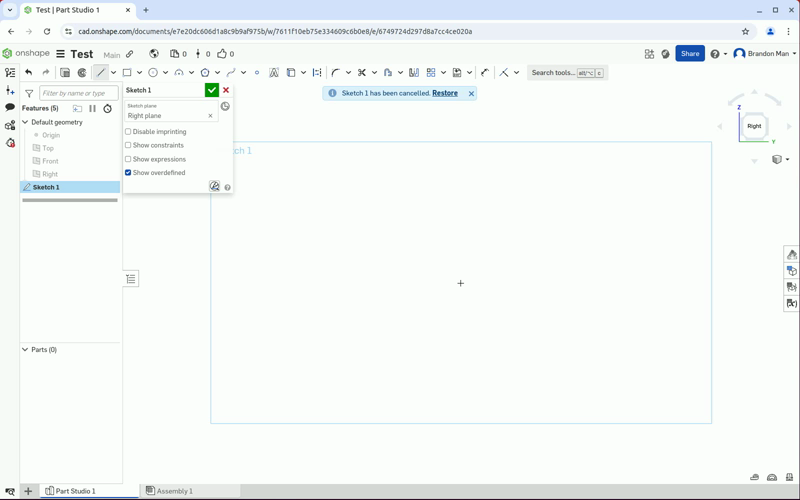
click(460, 282)
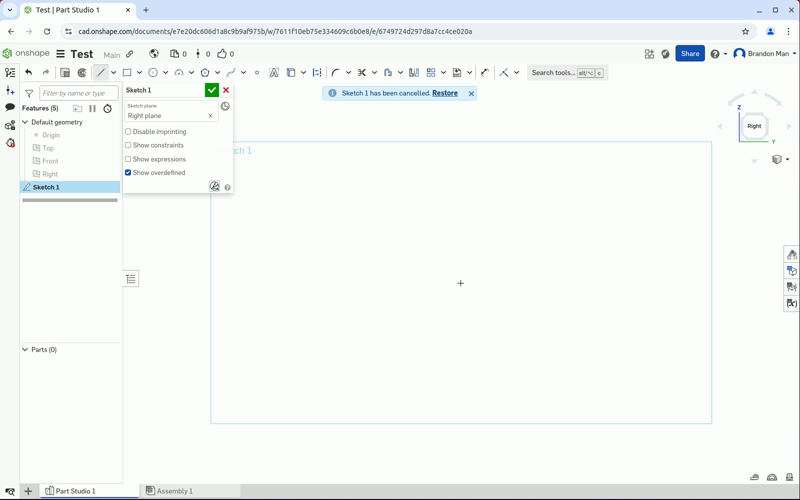
key_up(shift)
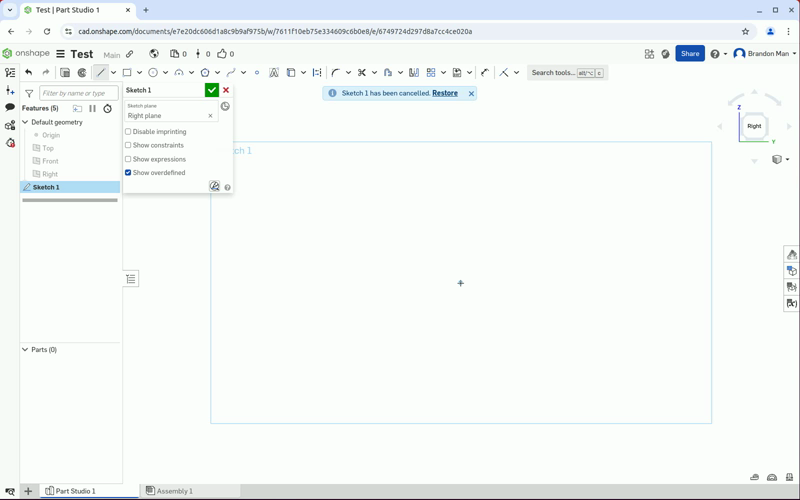
key_down(shift)
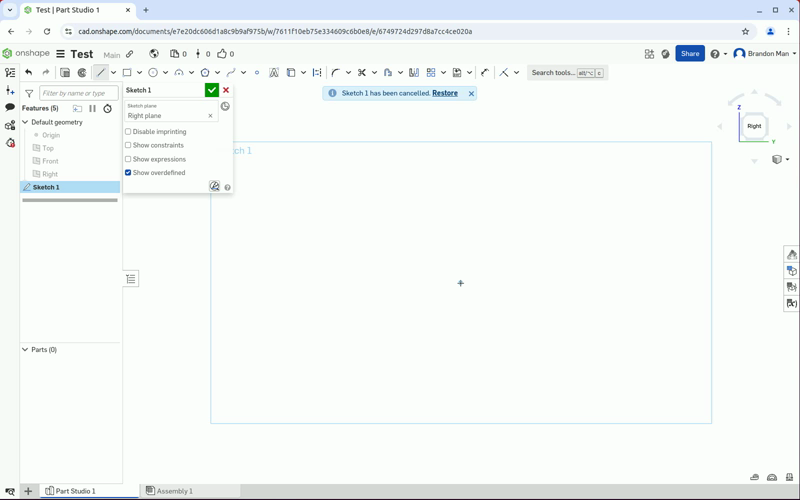
mouse_move(490, 282)
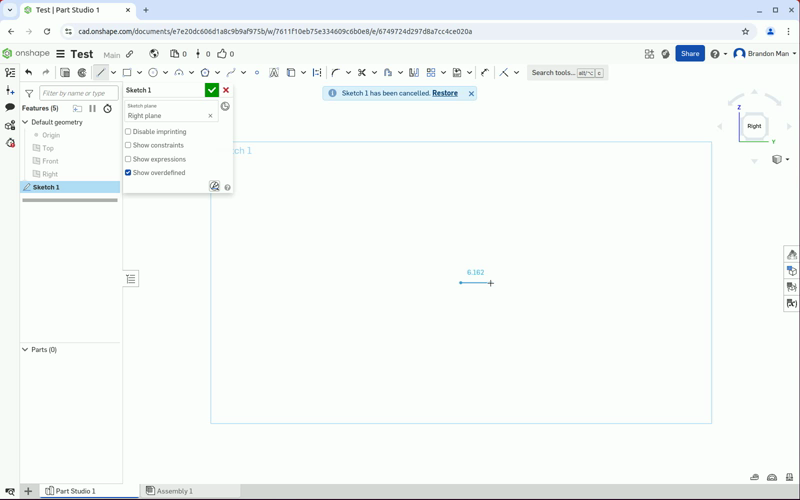
mouse_move(470, 282)
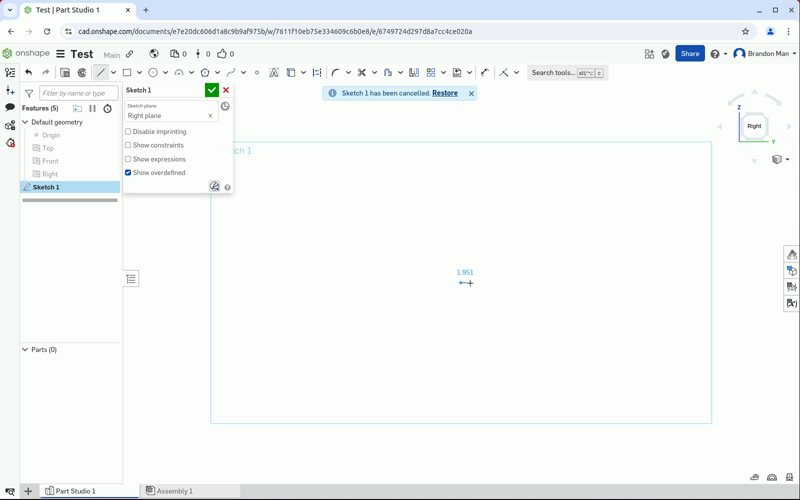
click(470, 282)
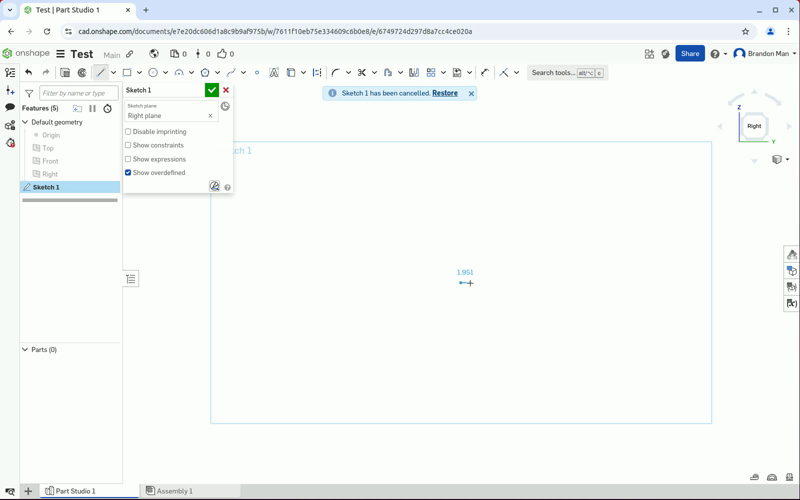
key_up(shift)
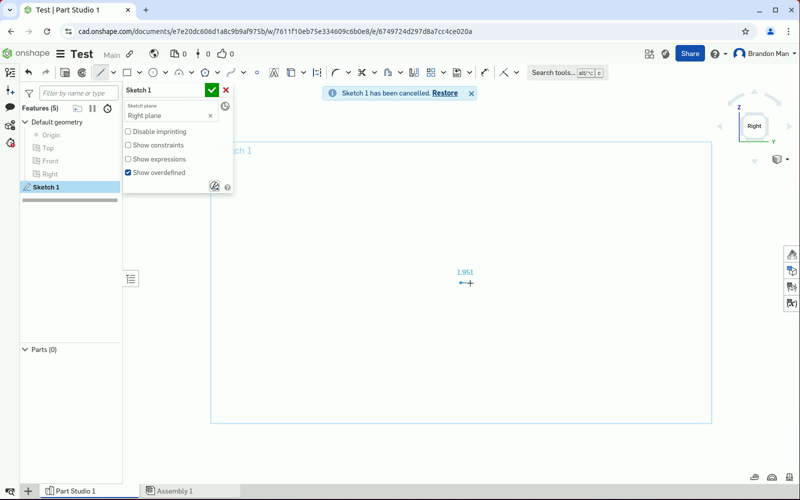
key_down(shift)
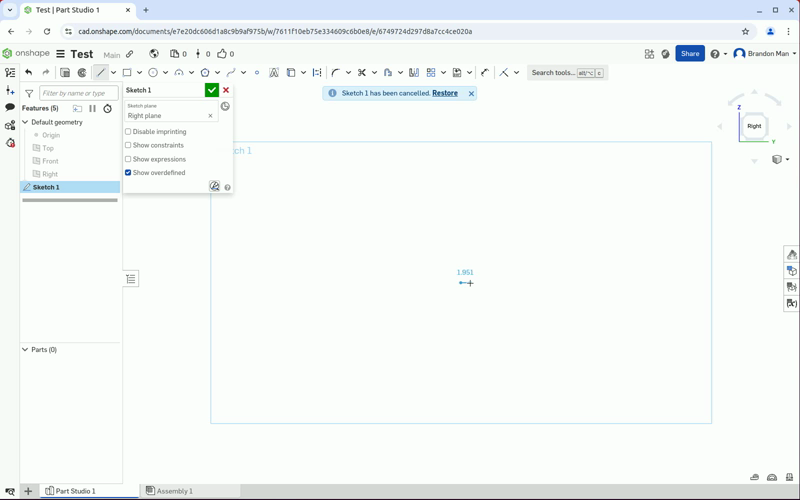
mouse_move(500, 282)
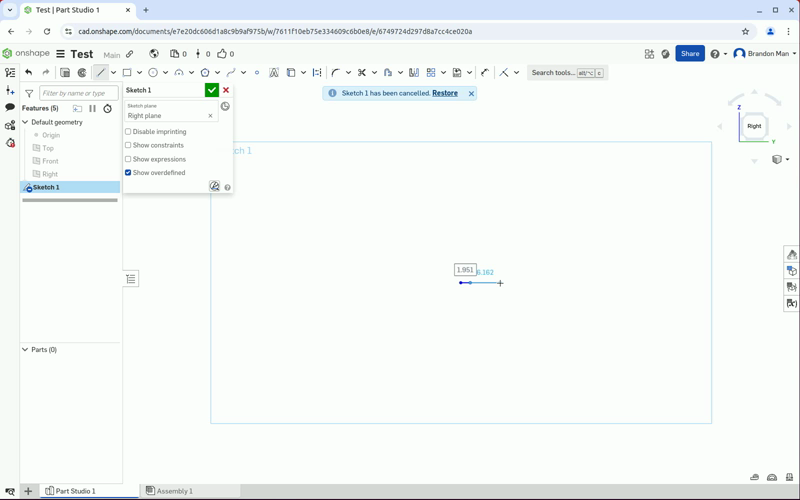
mouse_move(470, 263)
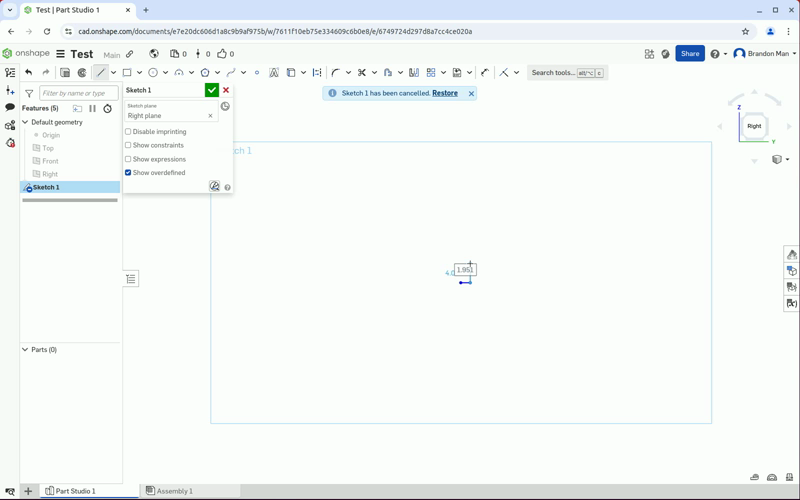
click(470, 263)
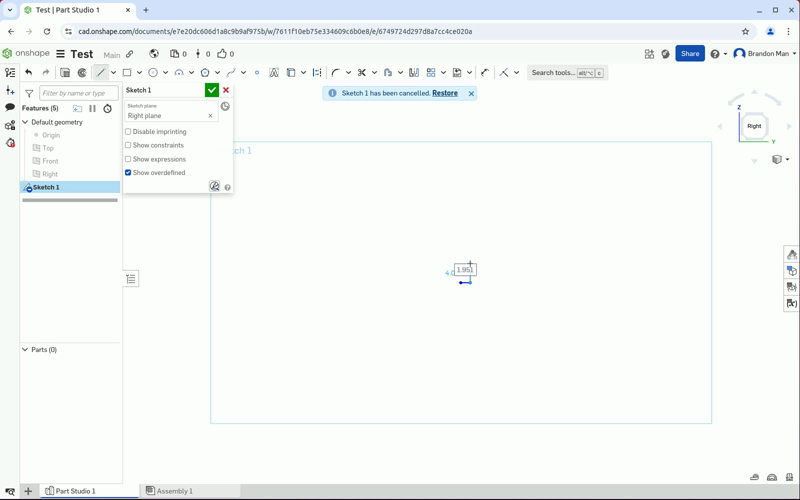
key_up(shift)
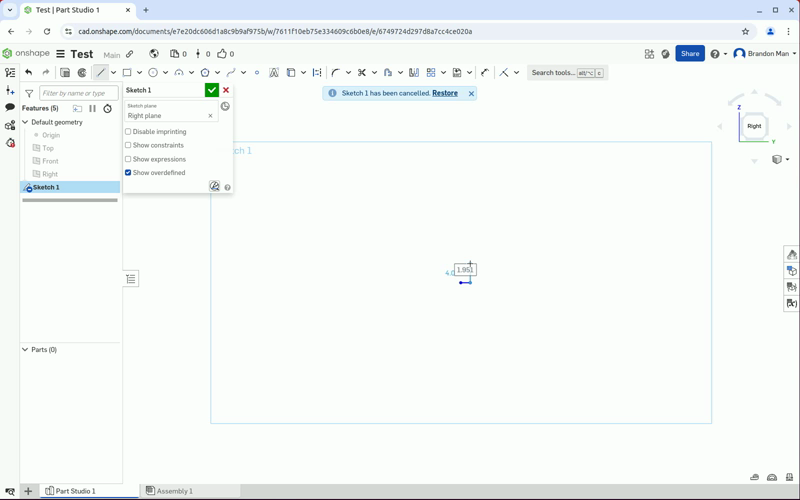
key_down(shift)
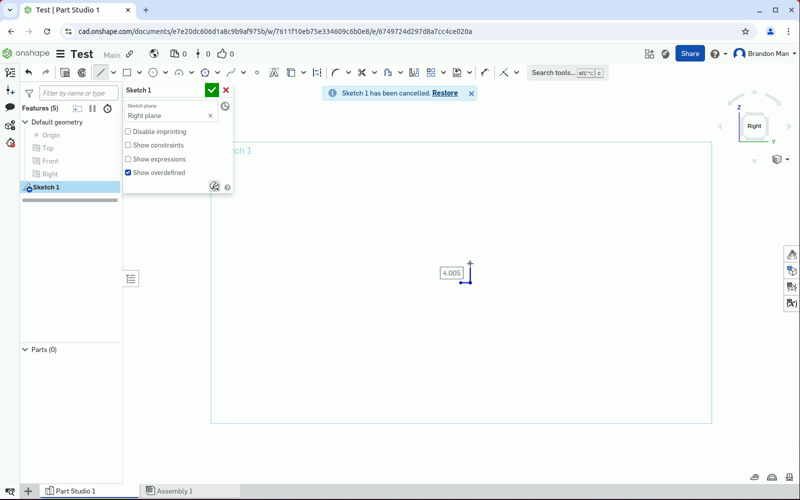
mouse_move(500, 263)
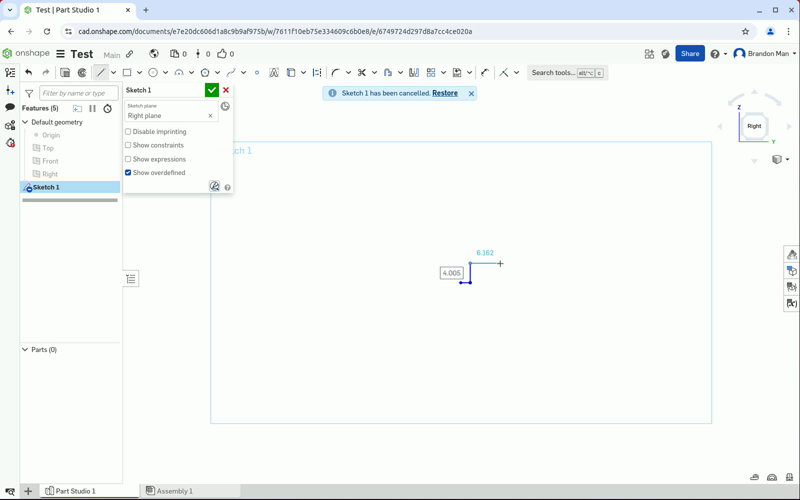
mouse_move(470, 258)
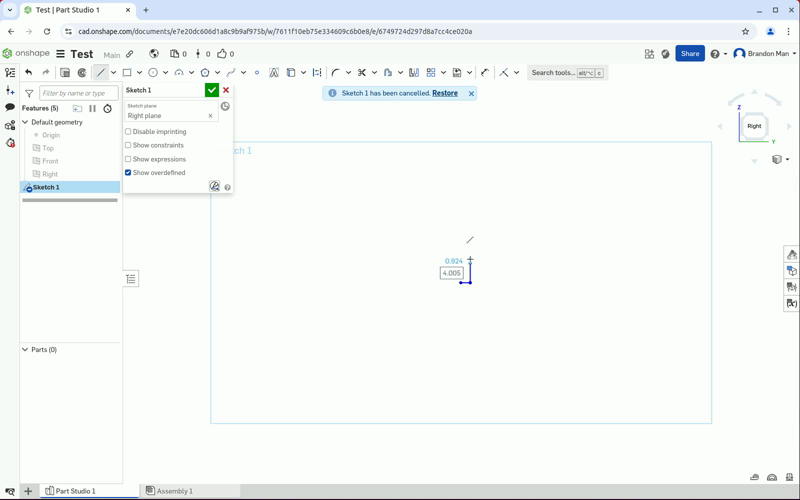
scroll(6)
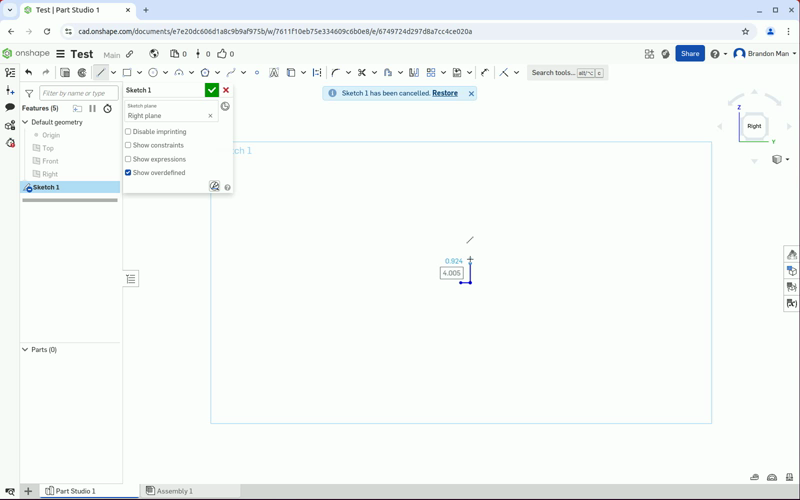
scroll(6)
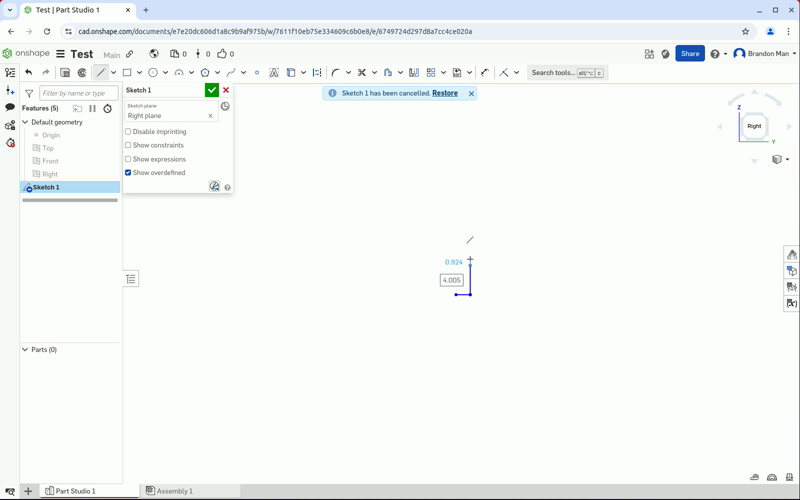
scroll(6)
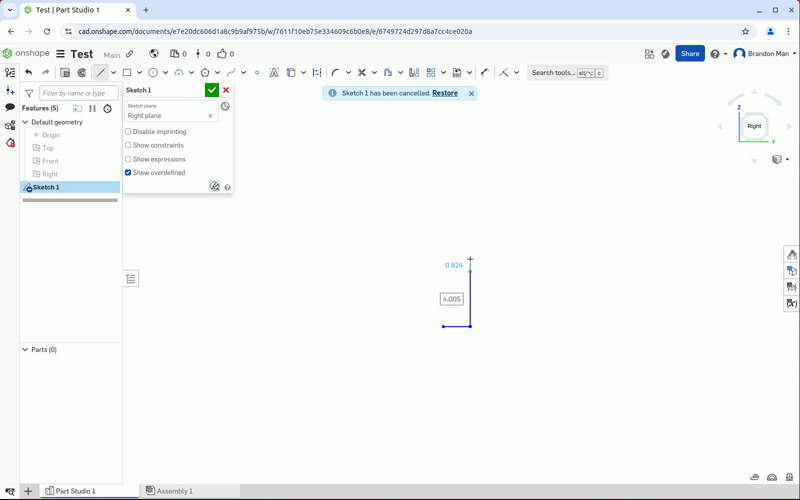
scroll(6)
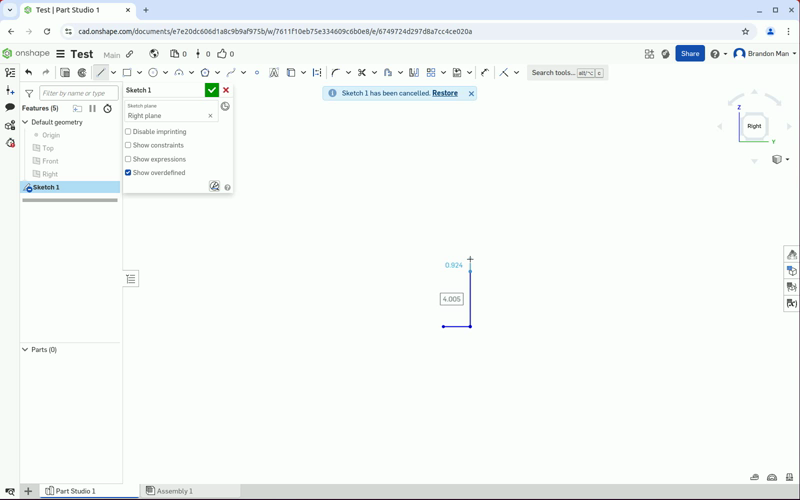
scroll(6)
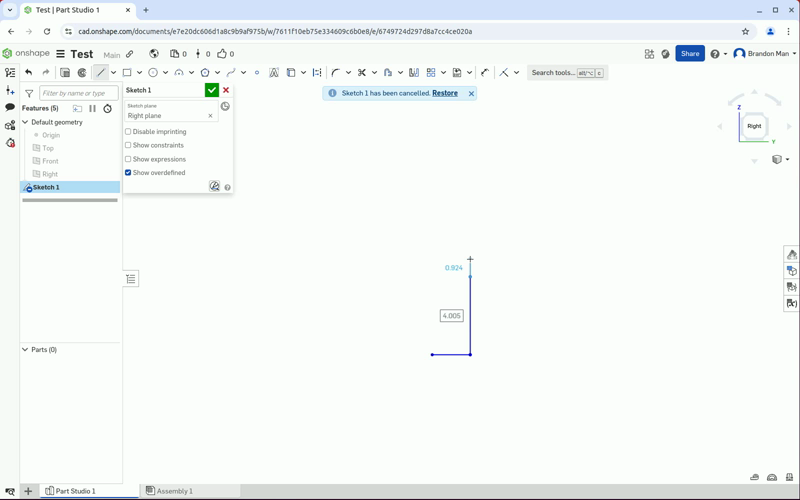
scroll(6)
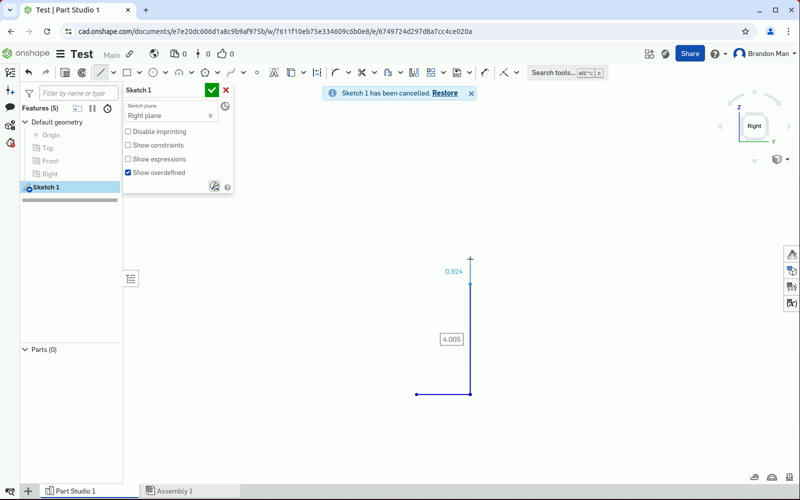
scroll(6)
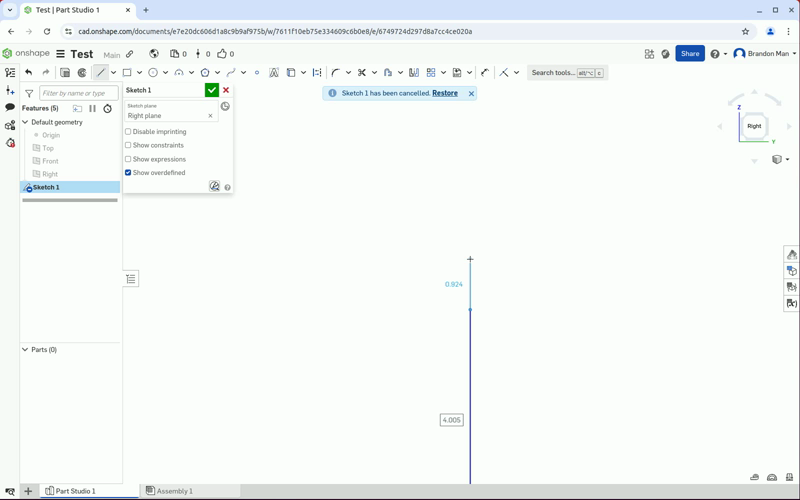
click(470, 258)
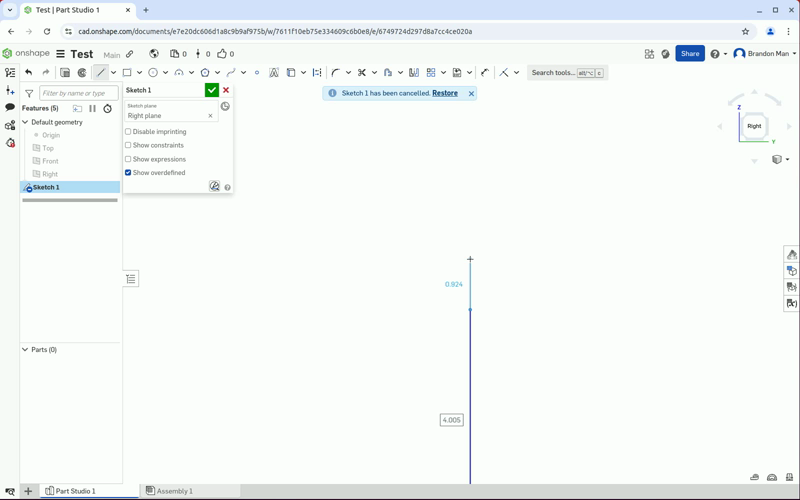
scroll(-6)
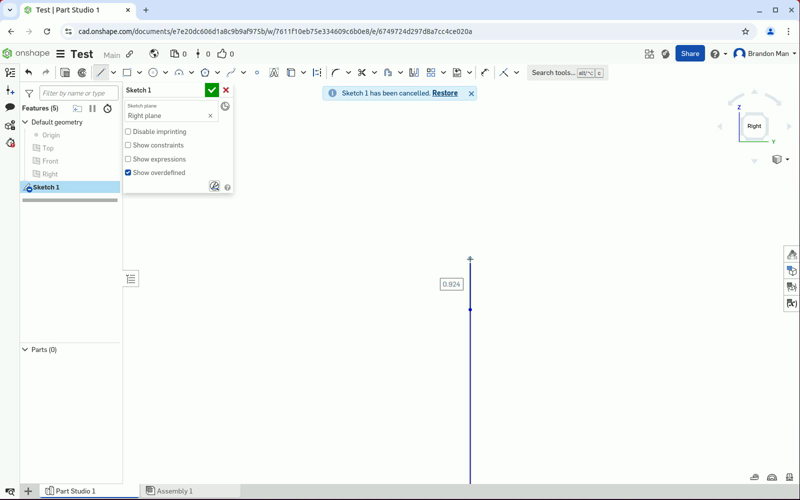
scroll(-6)
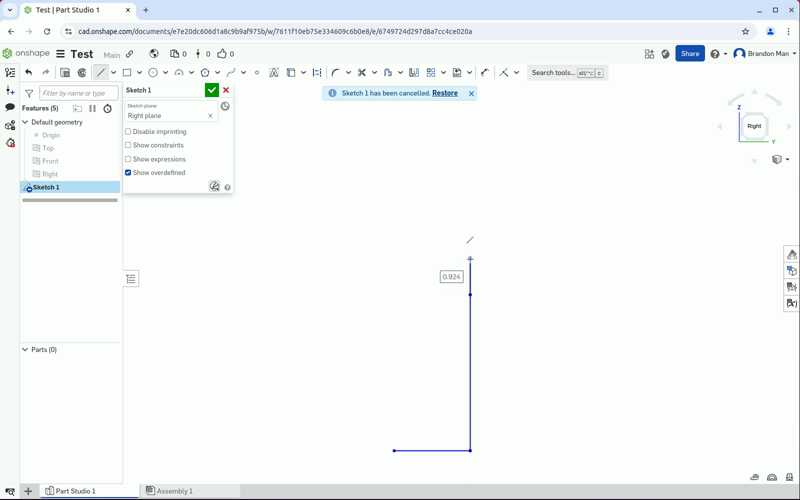
scroll(-6)
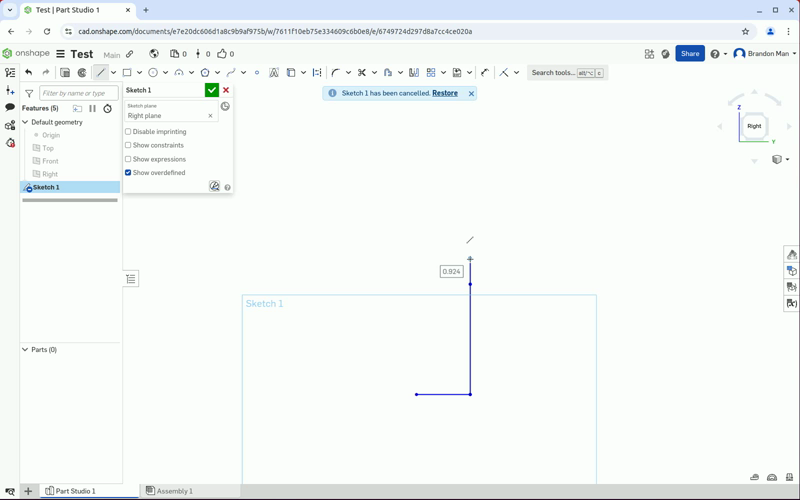
scroll(-6)
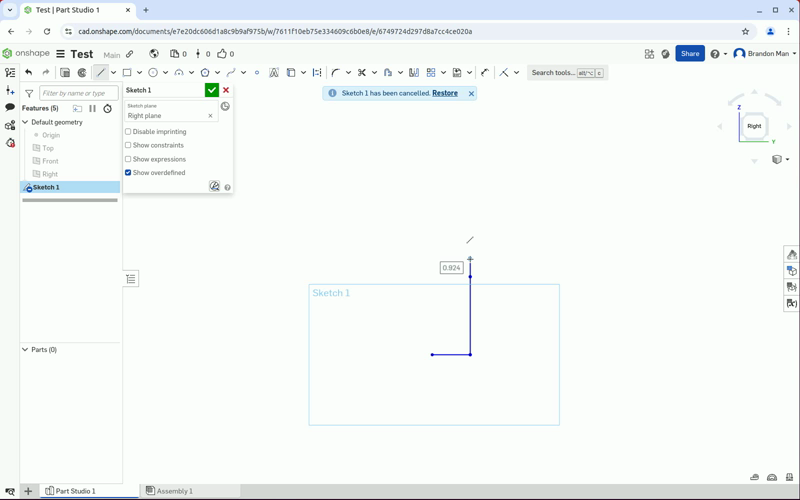
scroll(-6)
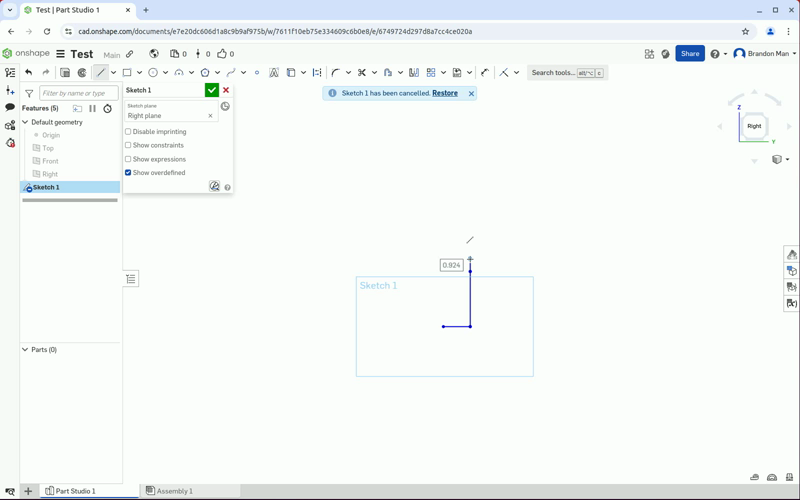
scroll(-6)
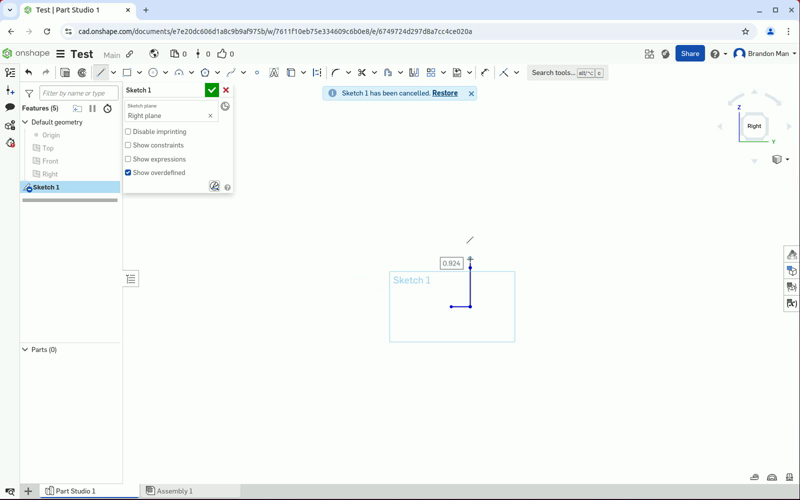
scroll(-6)
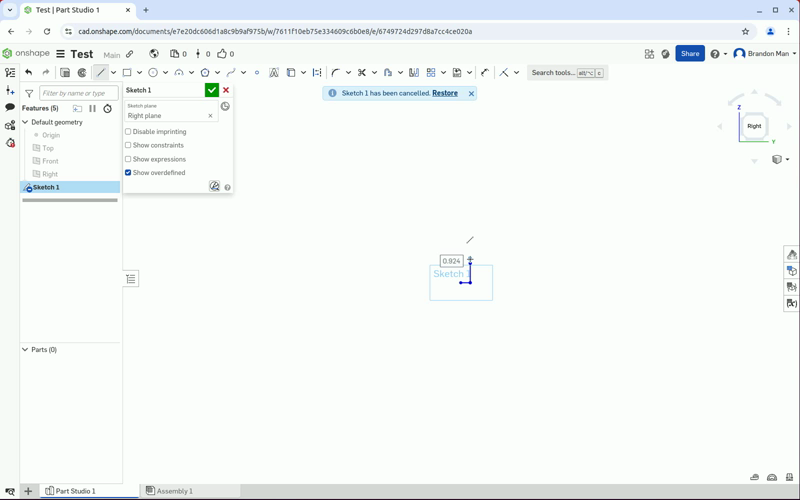
key_up(shift)
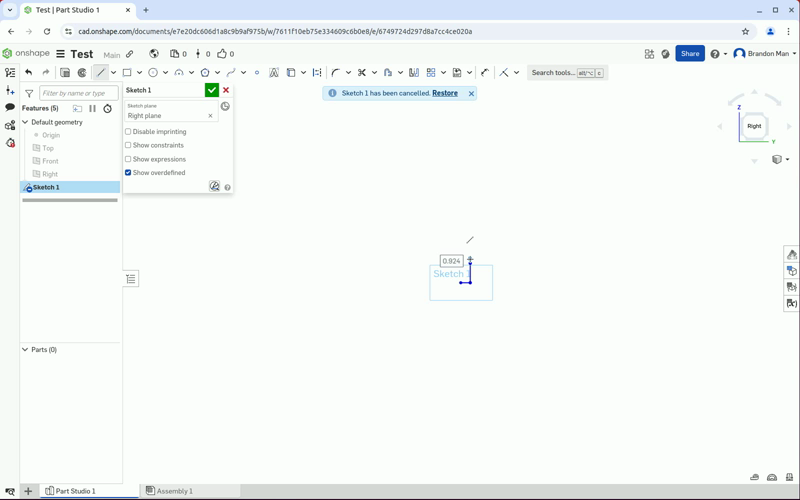
key_down(shift)
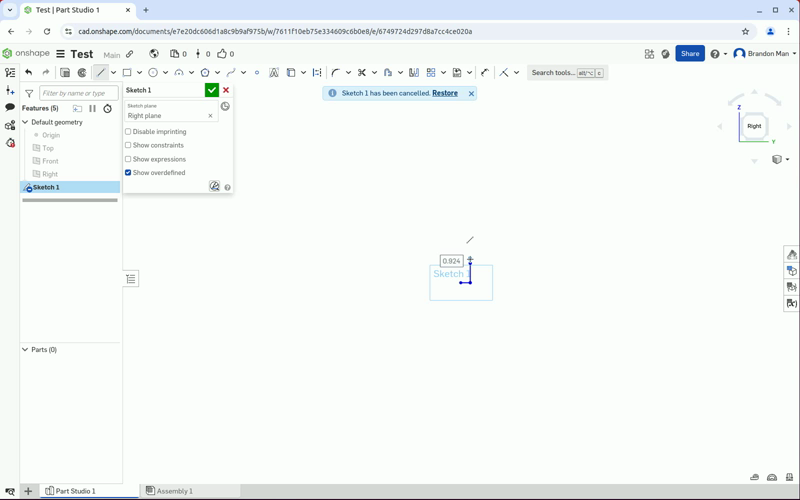
mouse_move(500, 258)
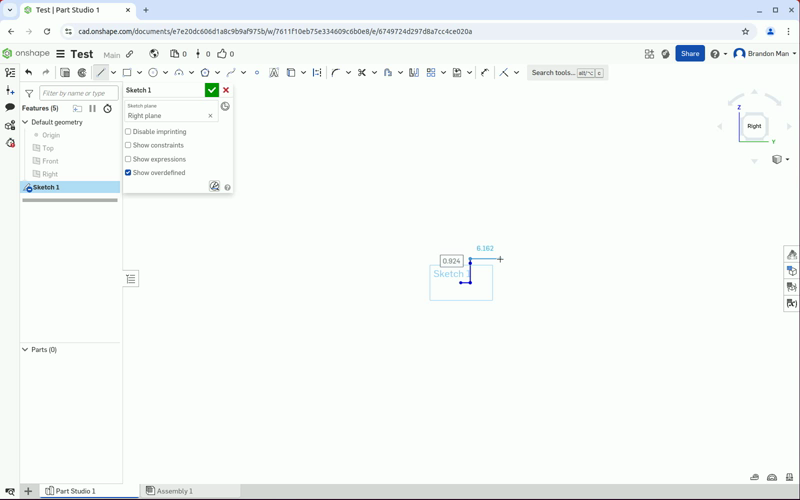
mouse_move(460, 258)
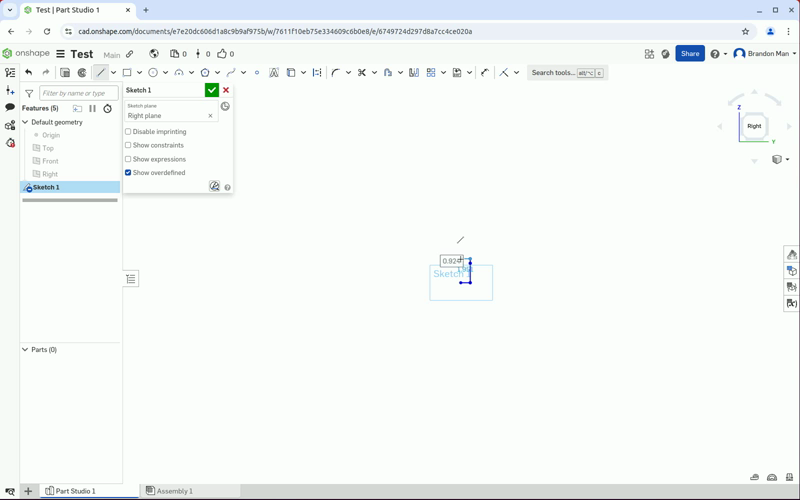
click(460, 258)
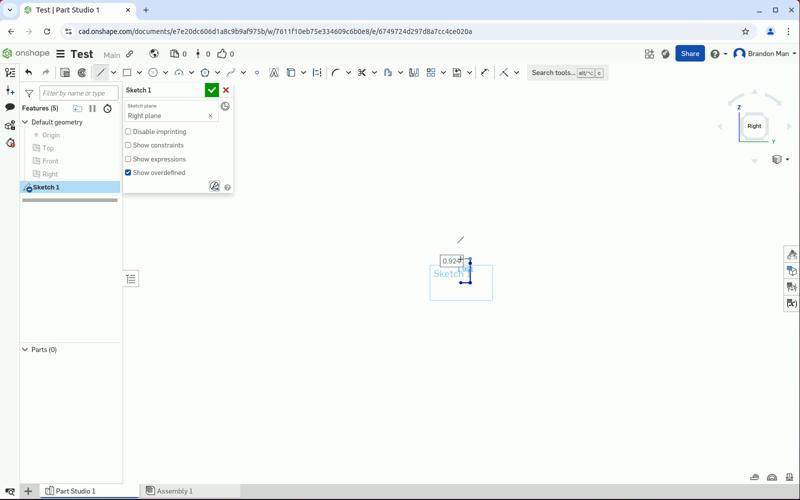
key_up(shift)
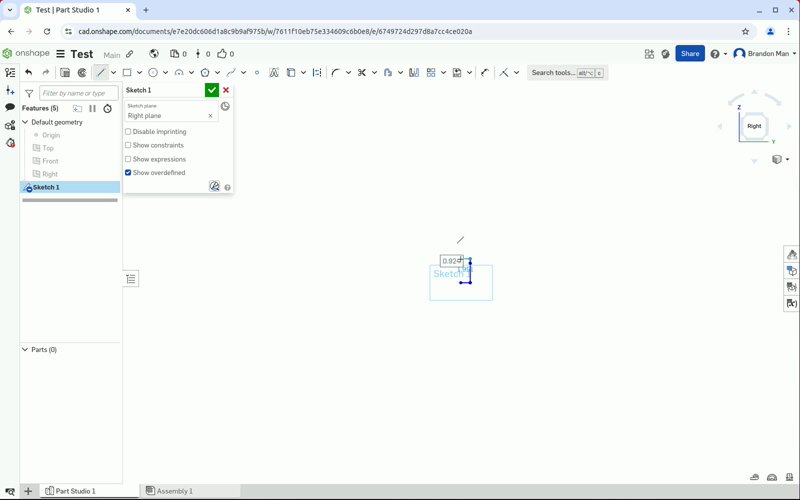
mouse_move(490, 258)
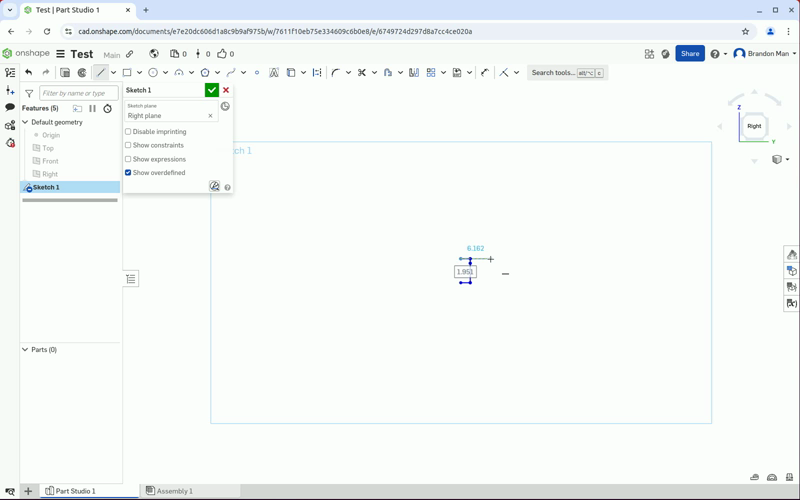
key_down(shift)
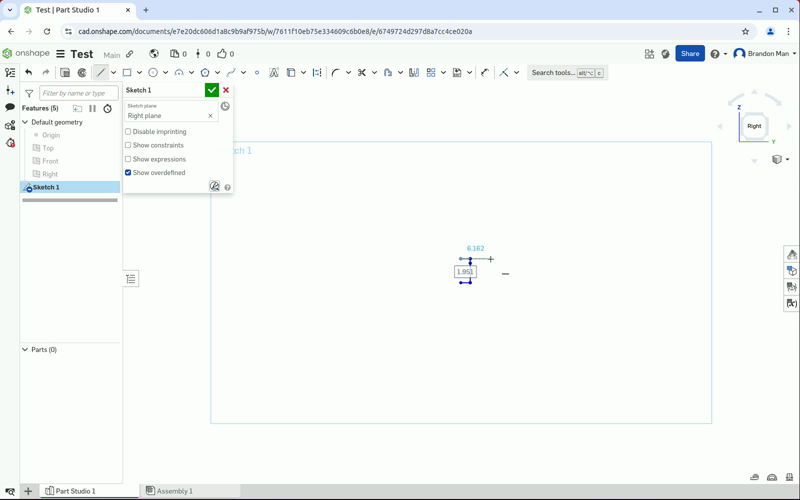
mouse_move(460, 282)
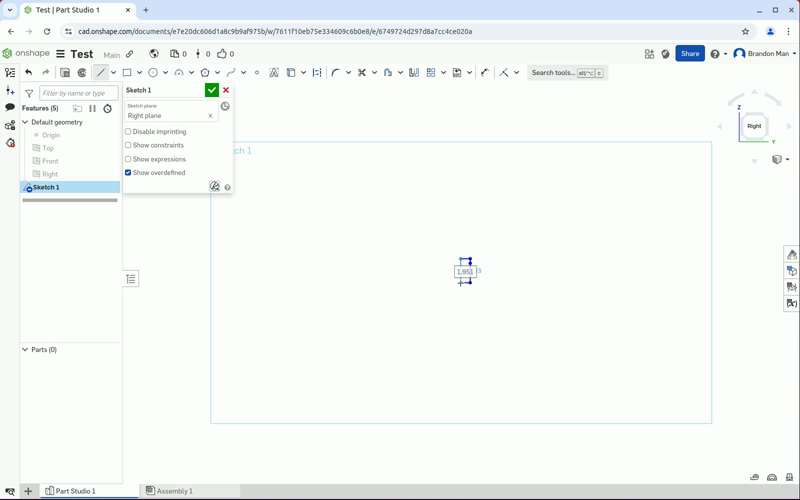
key_up(shift)
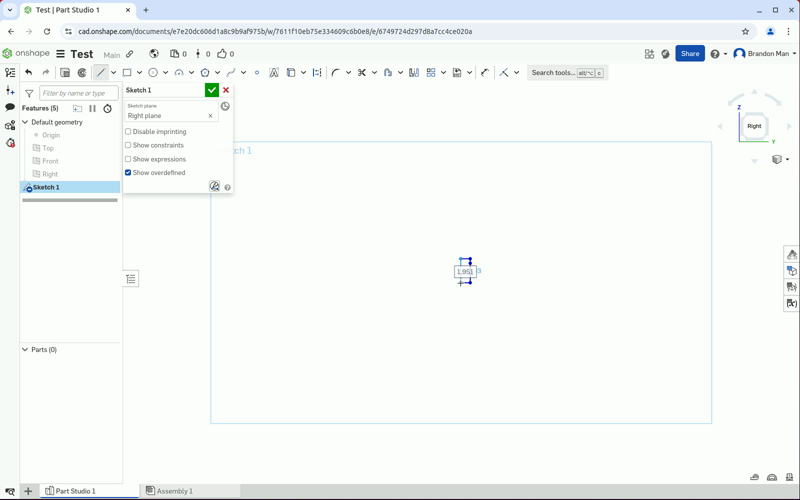
click(460, 282)
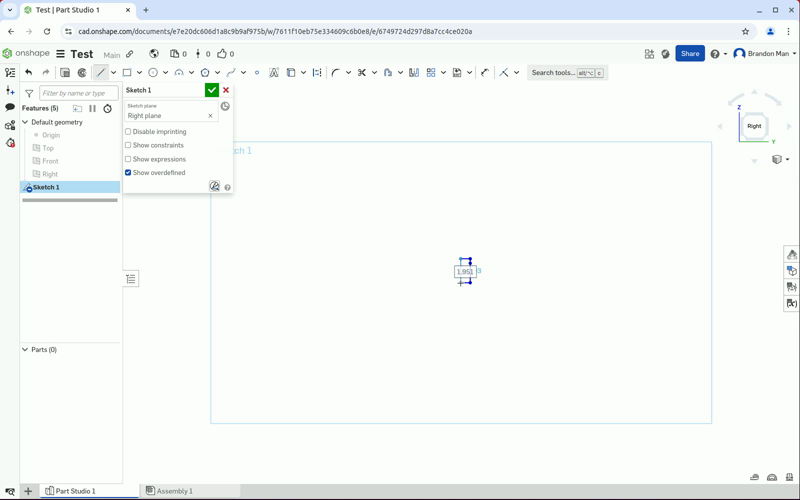
key(esc)
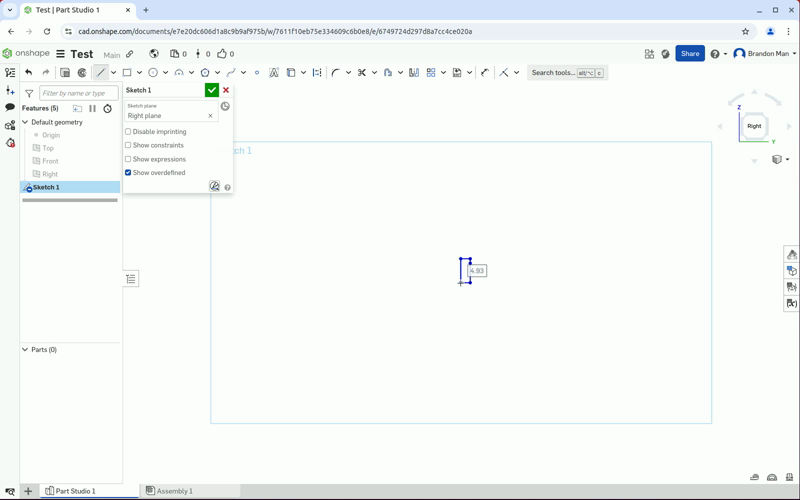
mouse_move(468, 280)
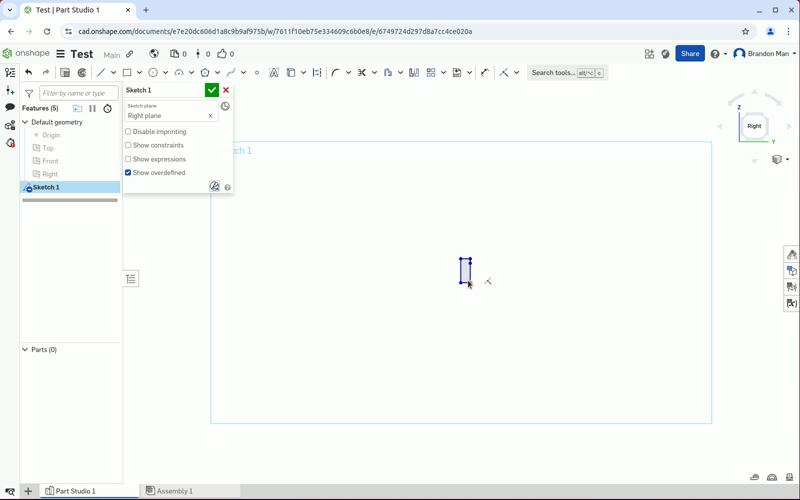
scroll(6)
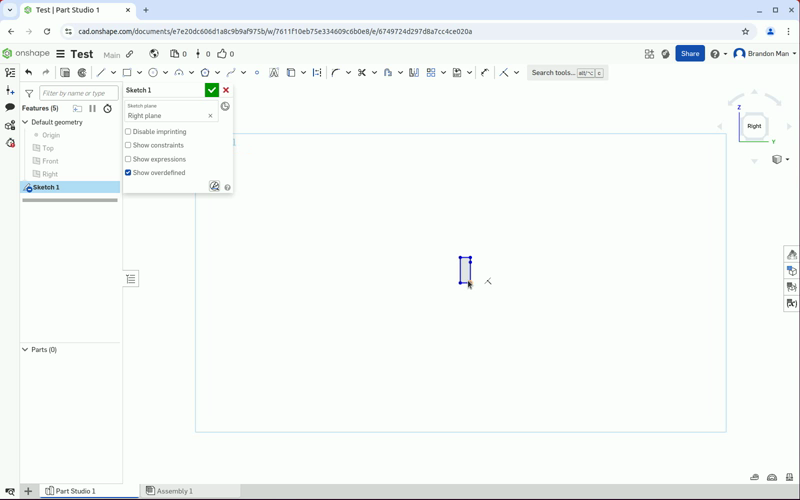
scroll(6)
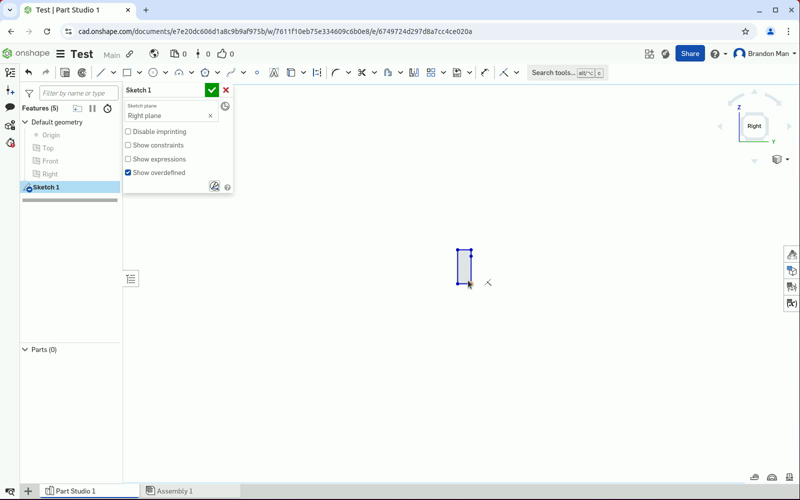
scroll(6)
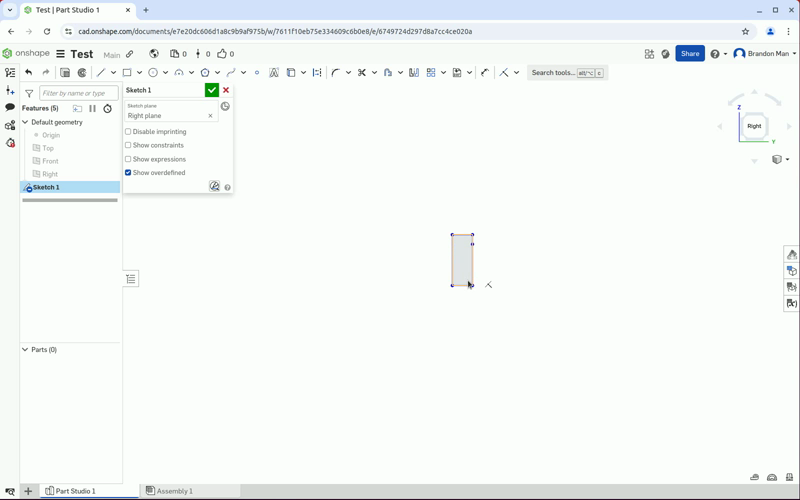
scroll(6)
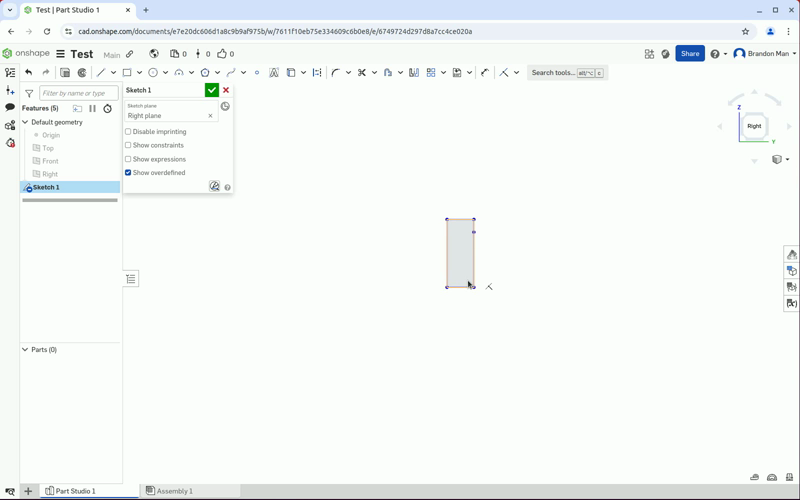
scroll(6)
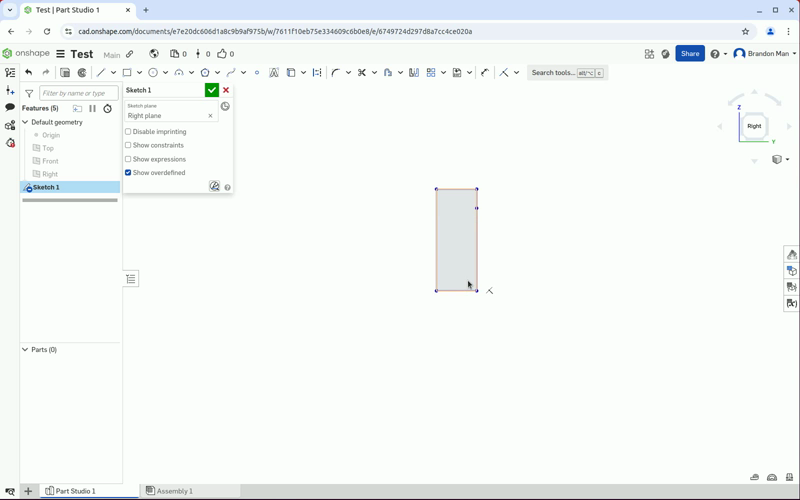
scroll(6)
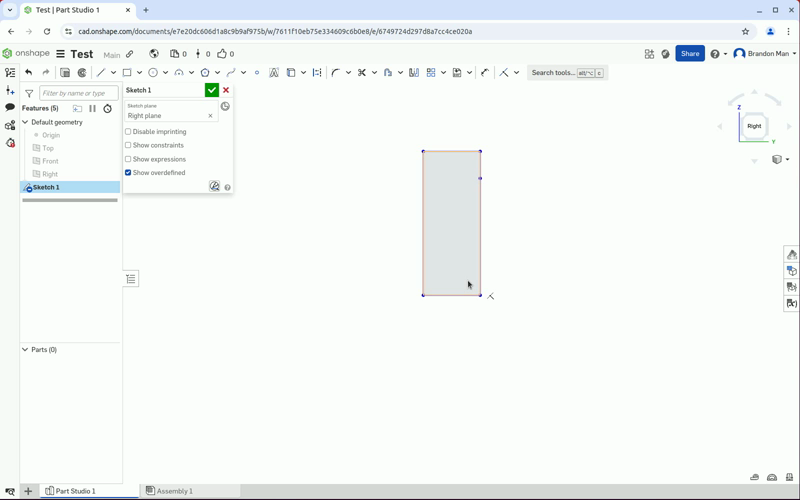
scroll(6)
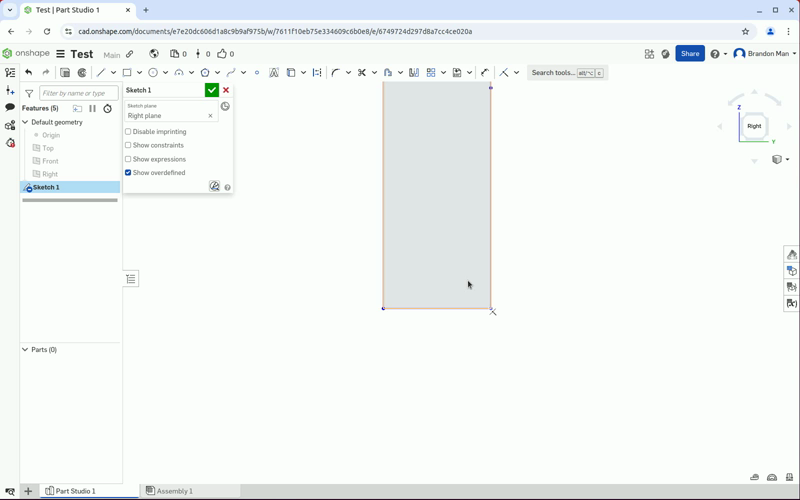
click(468, 280)
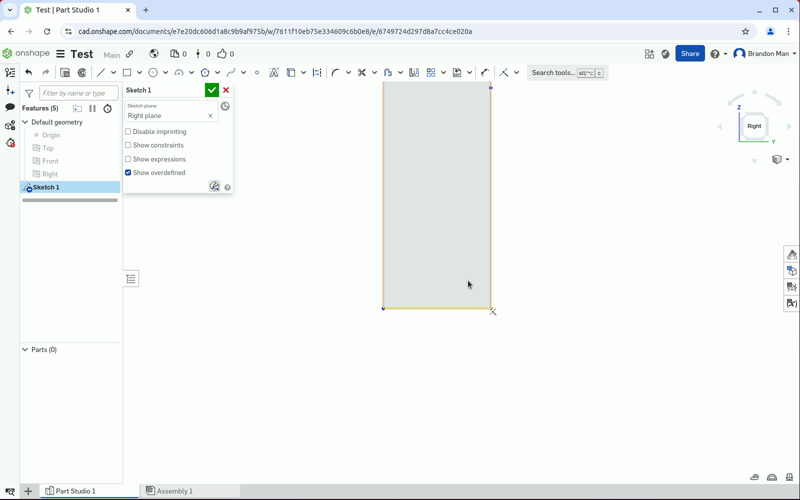
scroll(-6)
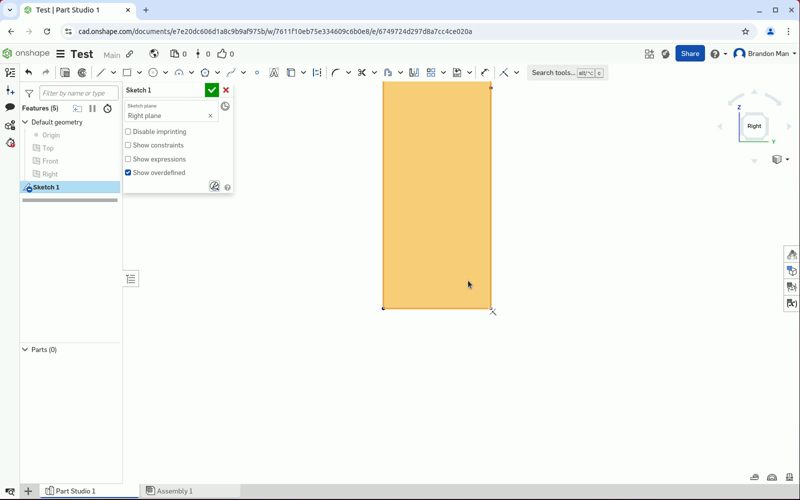
scroll(-6)
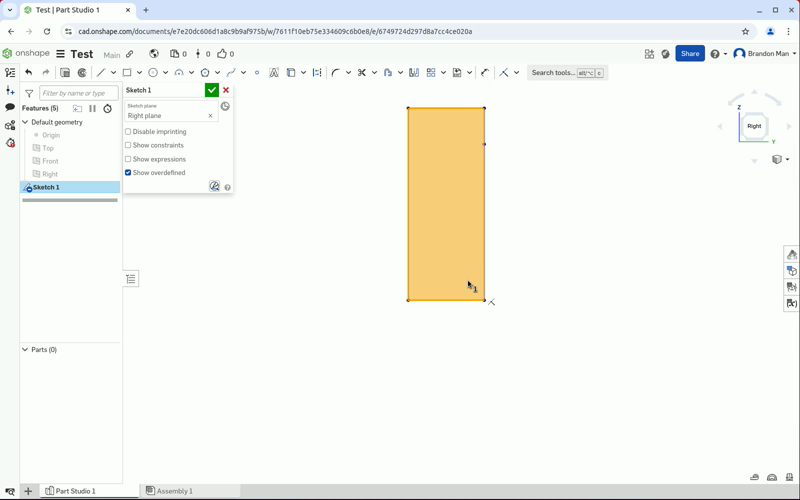
scroll(-6)
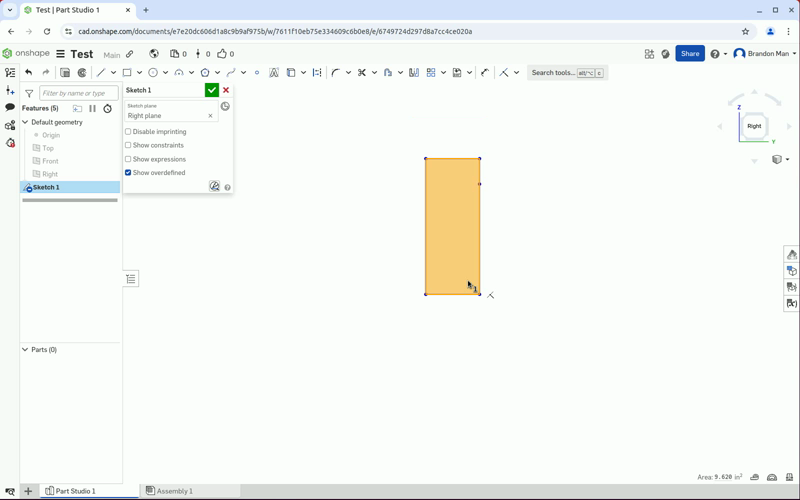
scroll(-6)
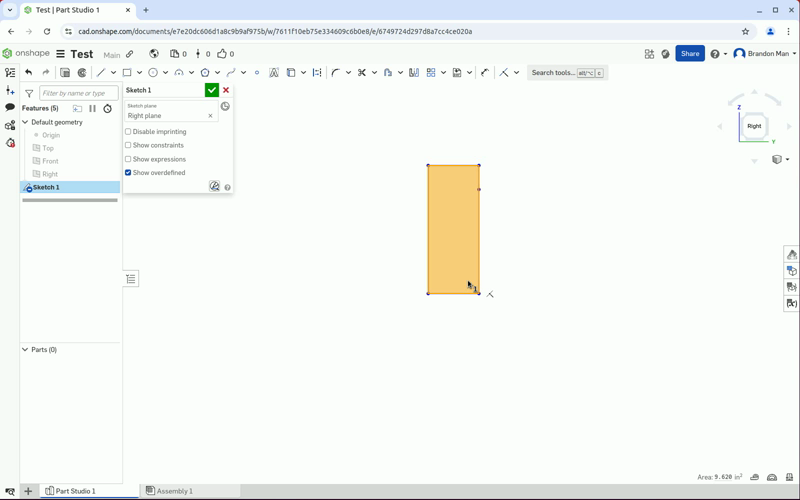
scroll(-6)
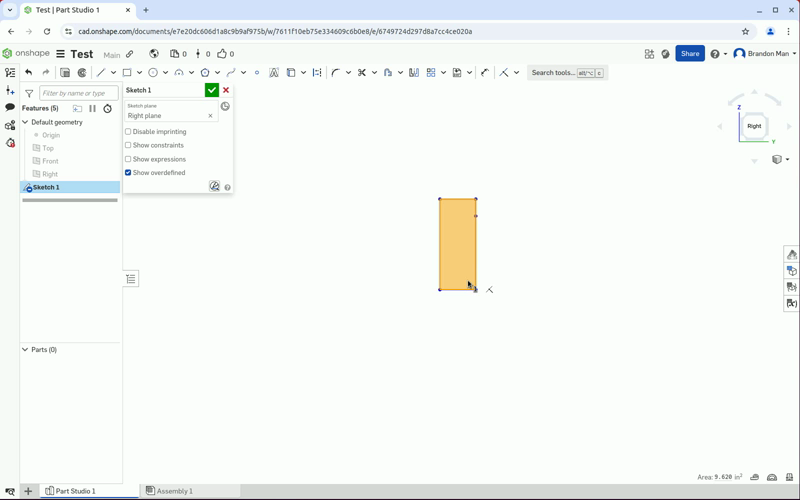
scroll(-6)
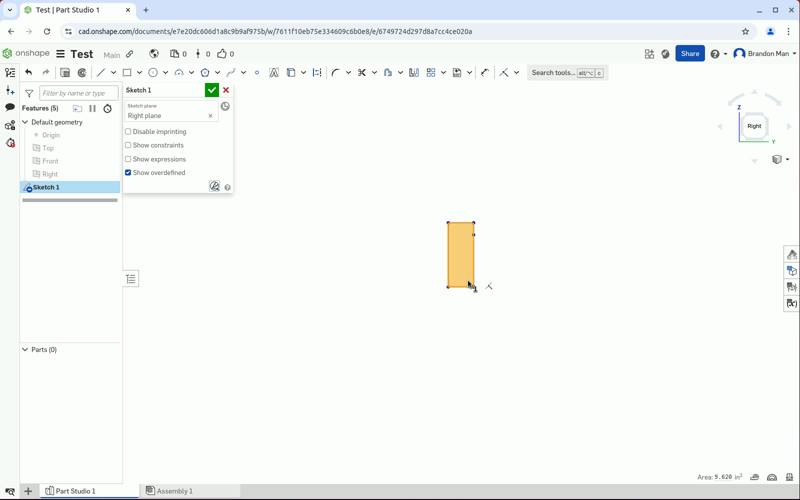
scroll(-6)
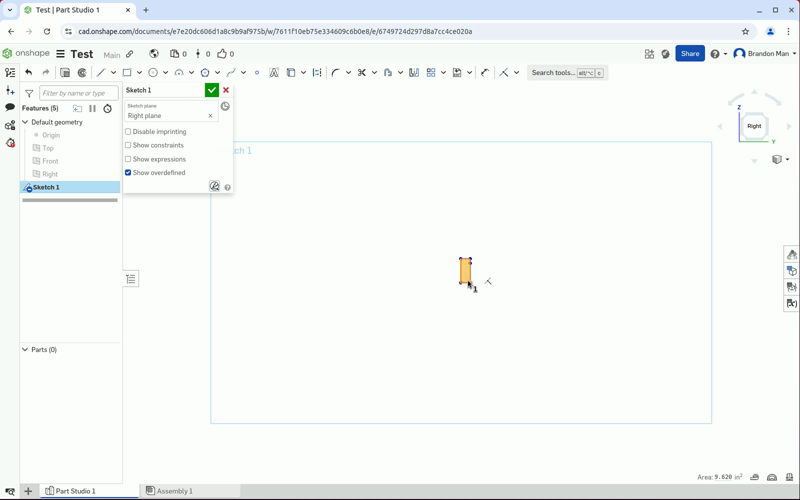
mouse_move(73, 352)
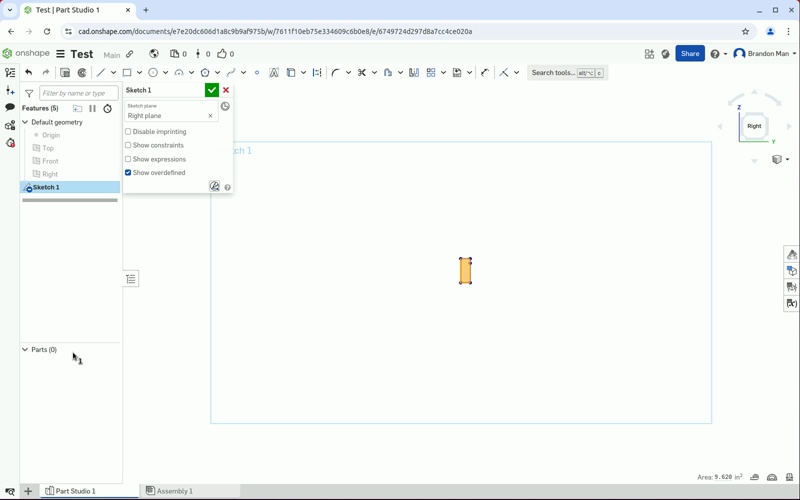
key(shift+y)
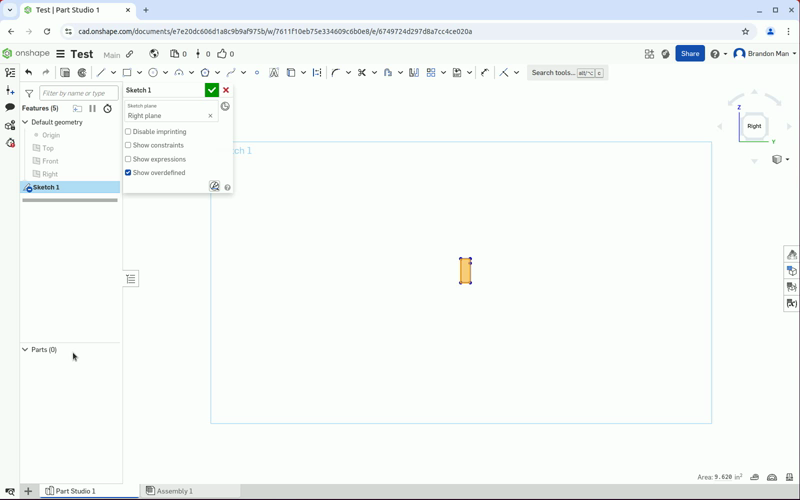
key(shift+e)
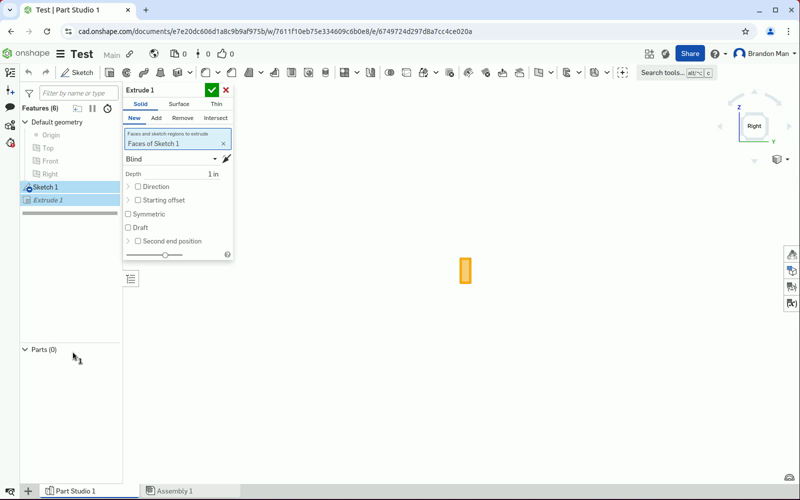
mouse_move(143, 106)
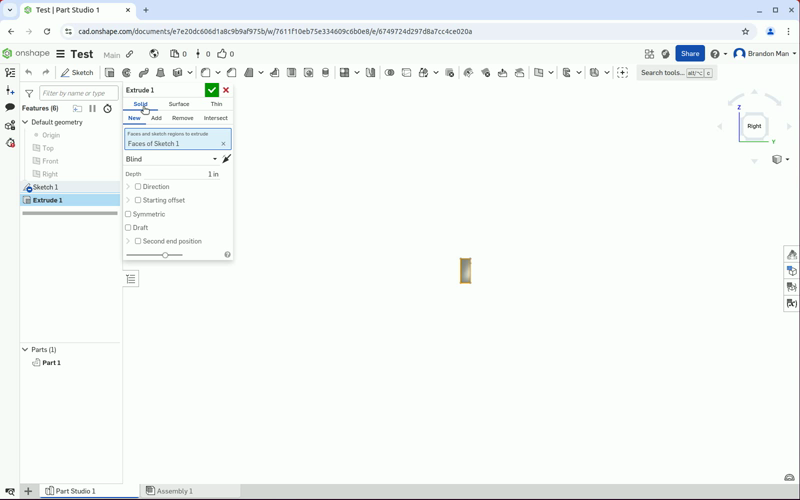
click(143, 106)
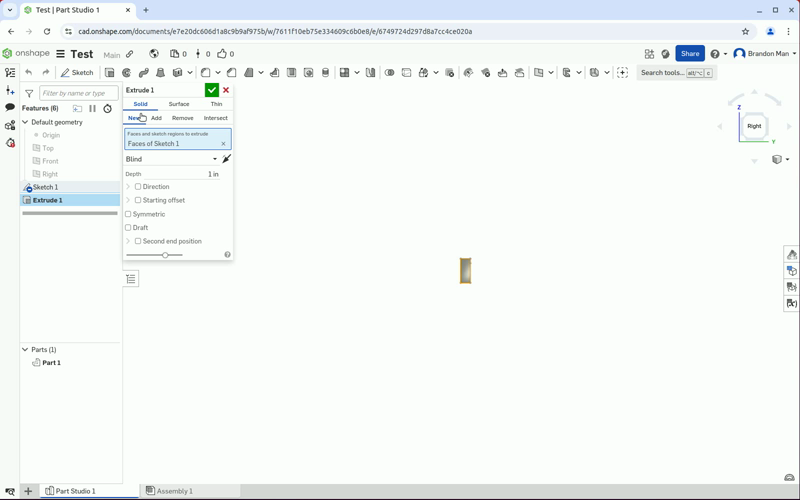
mouse_move(137, 120)
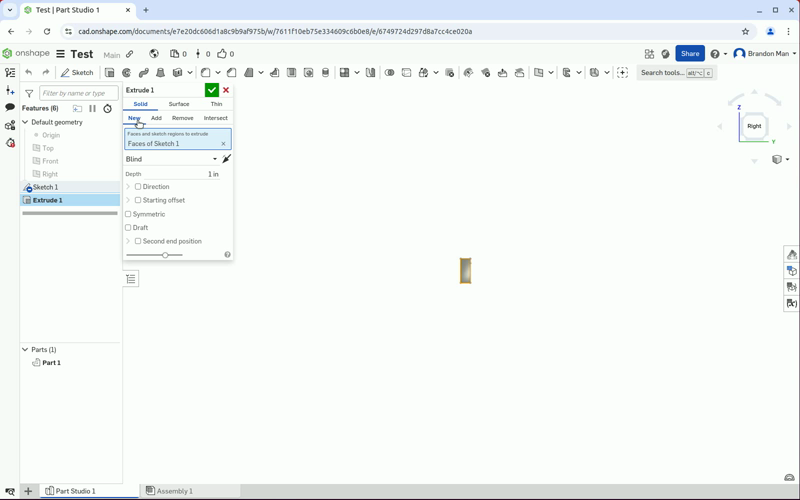
click(137, 120)
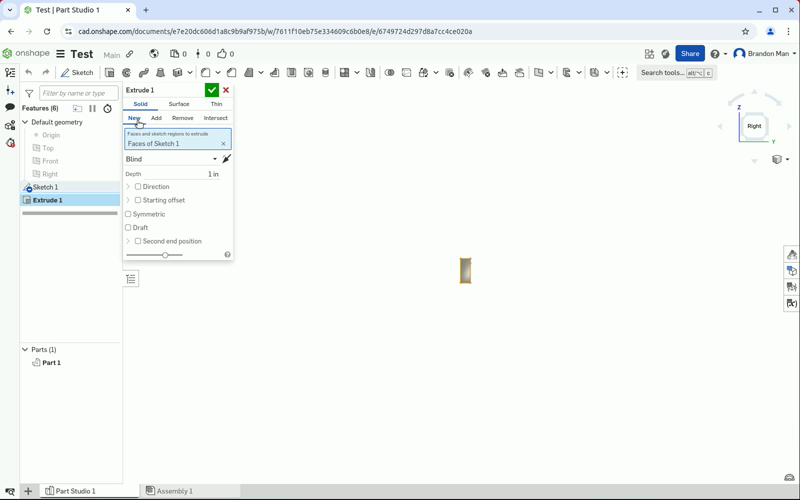
key(tab, 4)
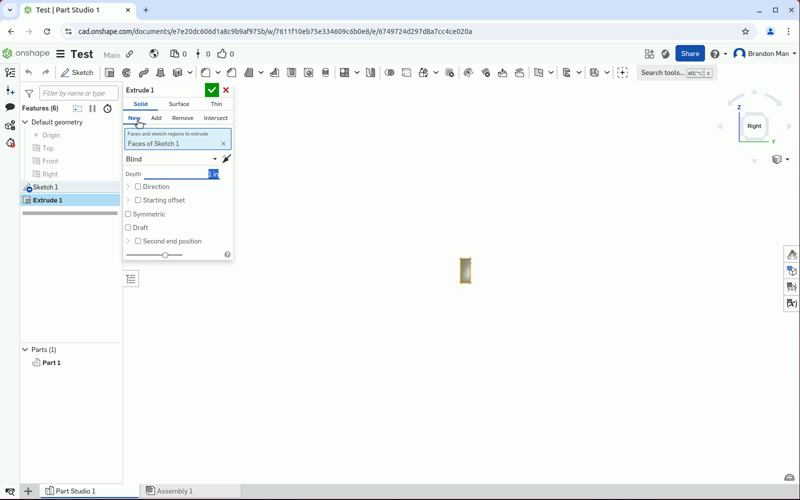
text(23.108)
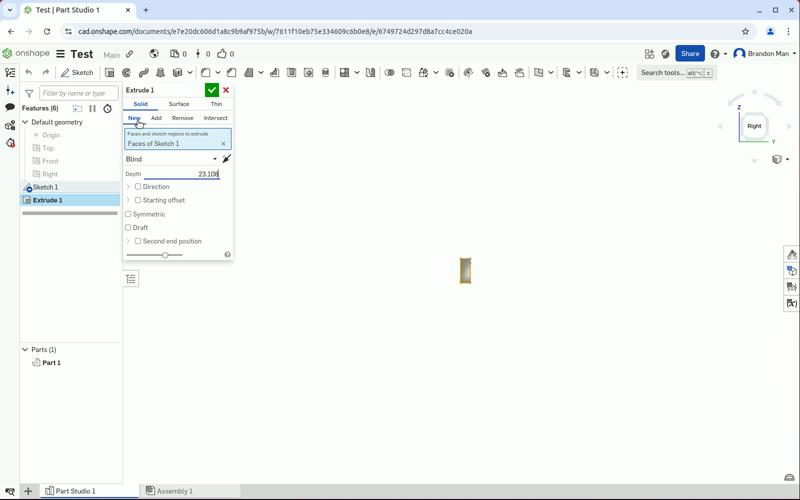
key(enter)
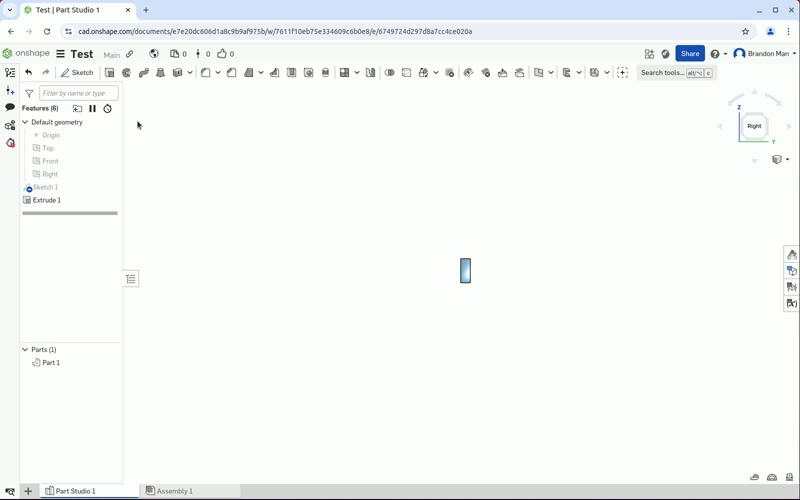
key(shift+h)
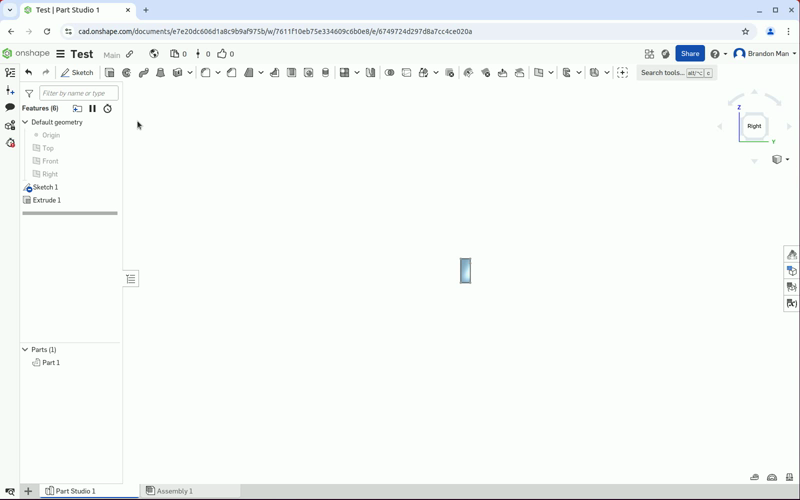
key(shift+h)
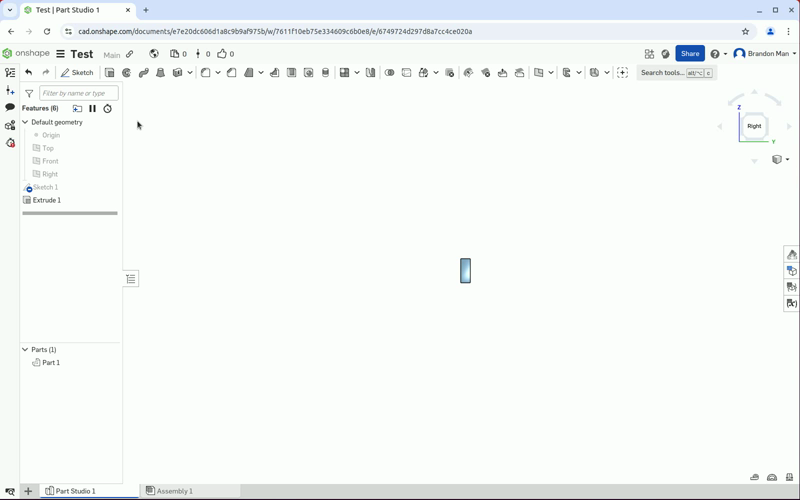
mouse_move(73, 189)
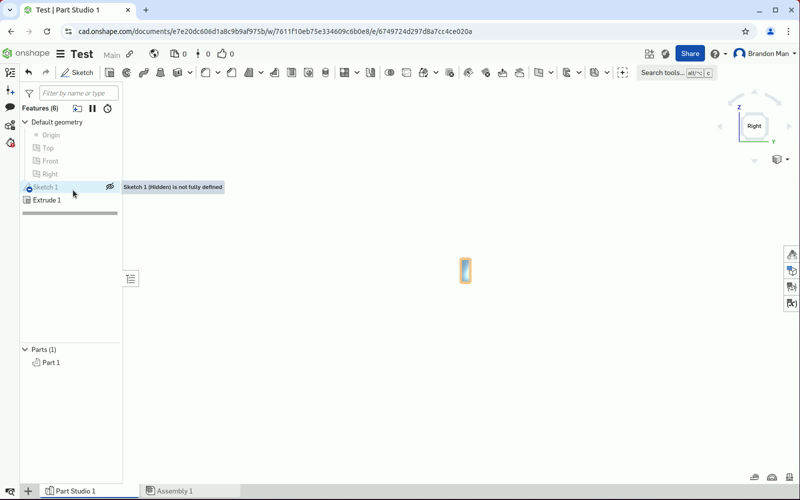
click(73, 189)
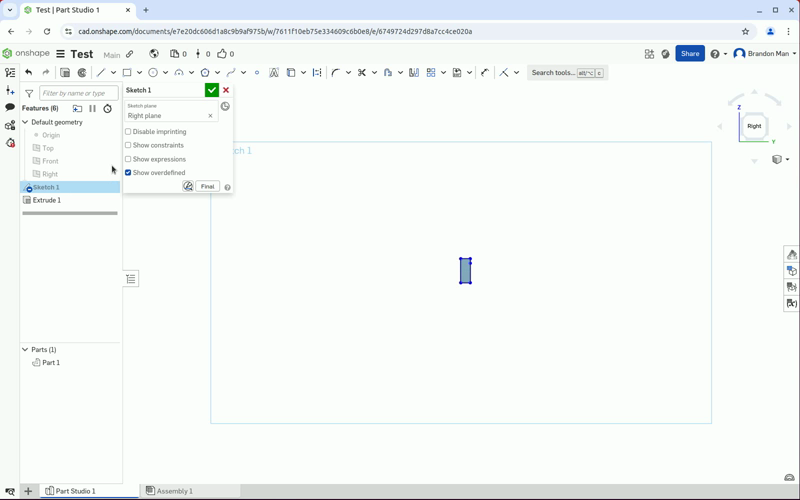
mouse_move(229, 92)
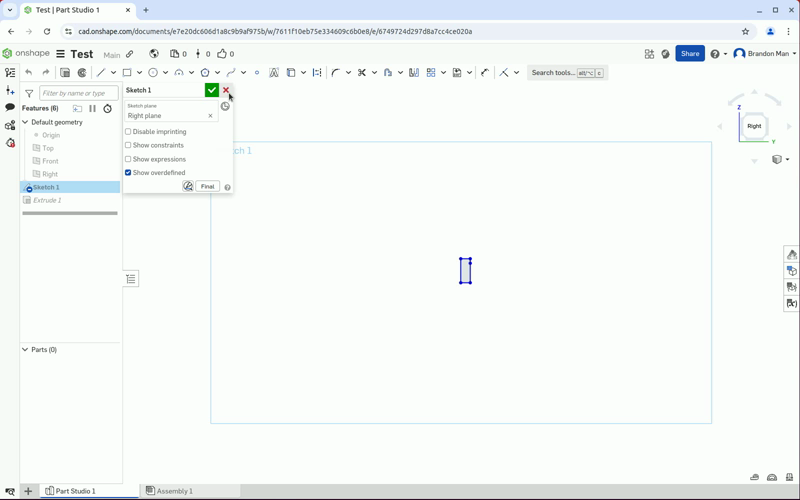
click(229, 92)
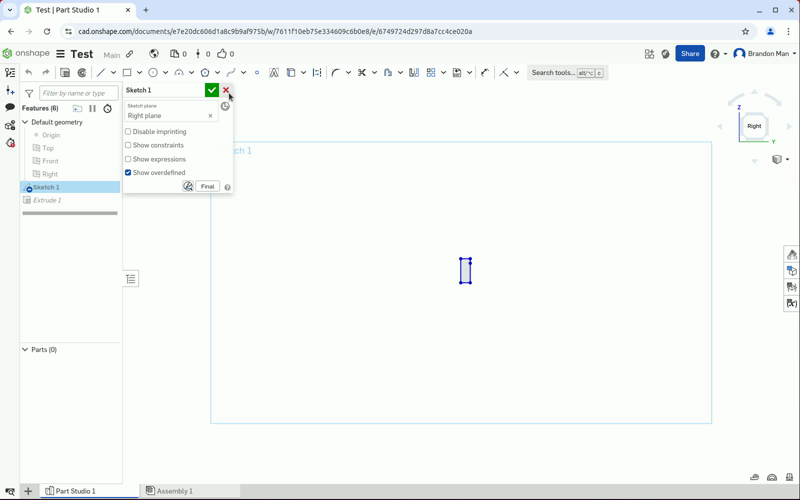
key(shift+s)
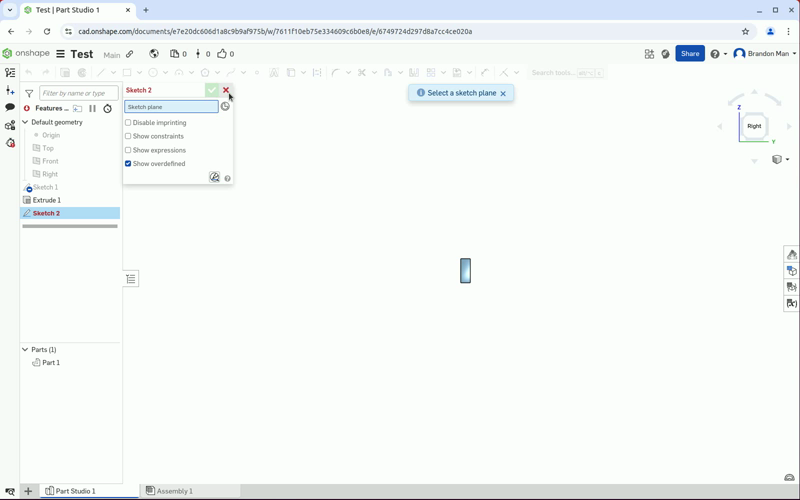
mouse_move(73, 176)
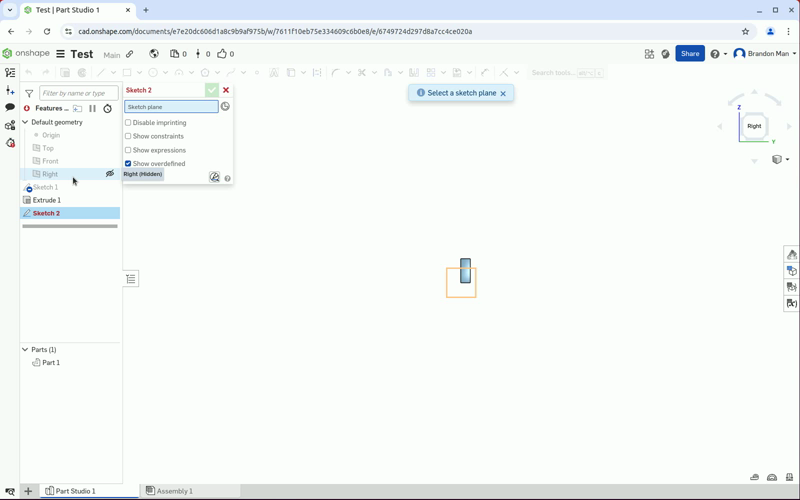
click(73, 176)
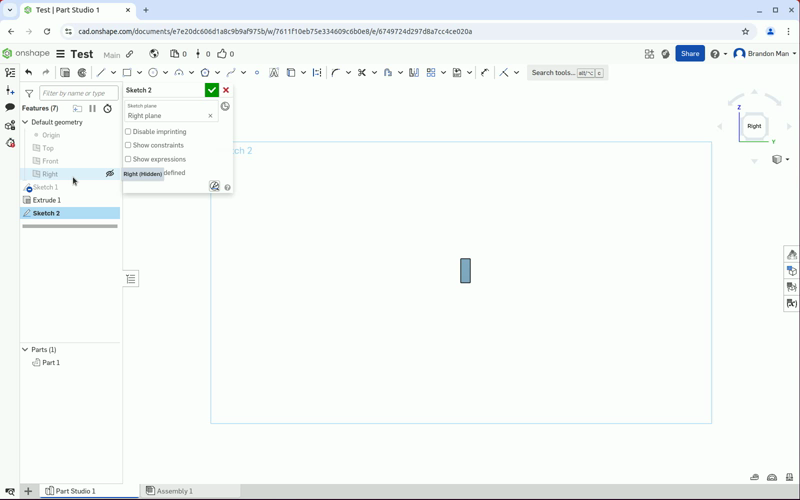
mouse_move(73, 352)
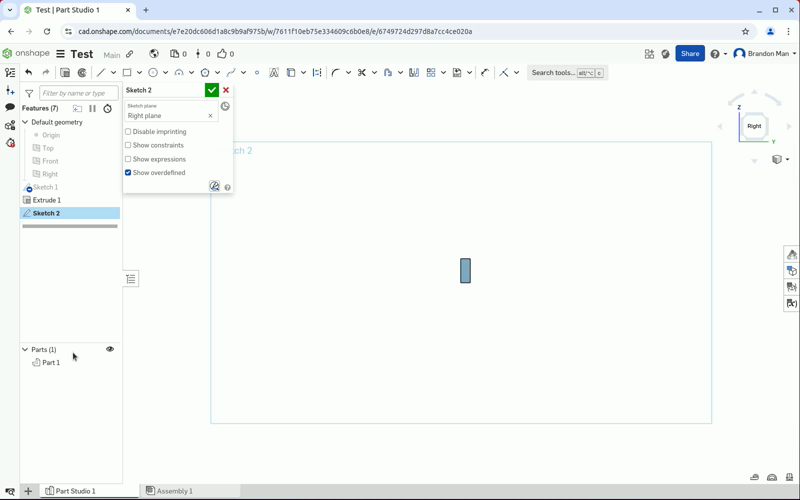
key(y)
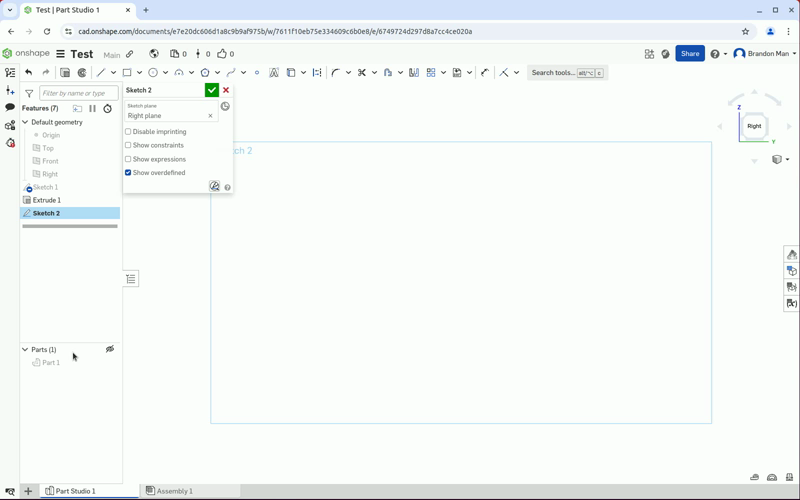
key(l)
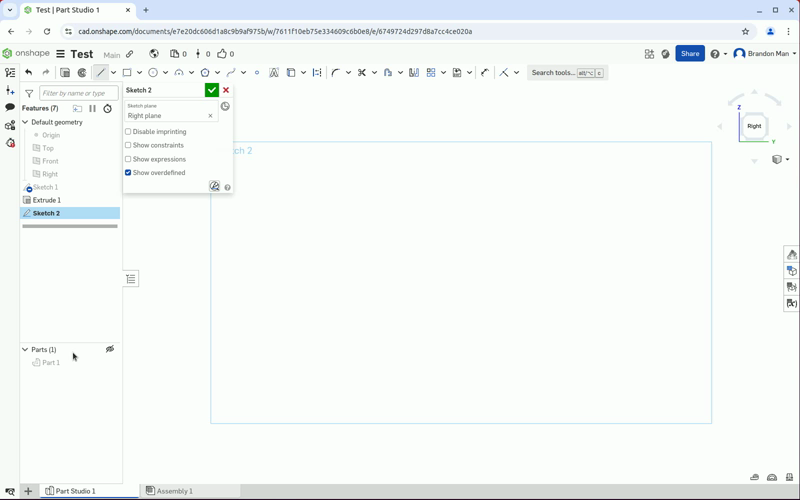
key_down(shift)
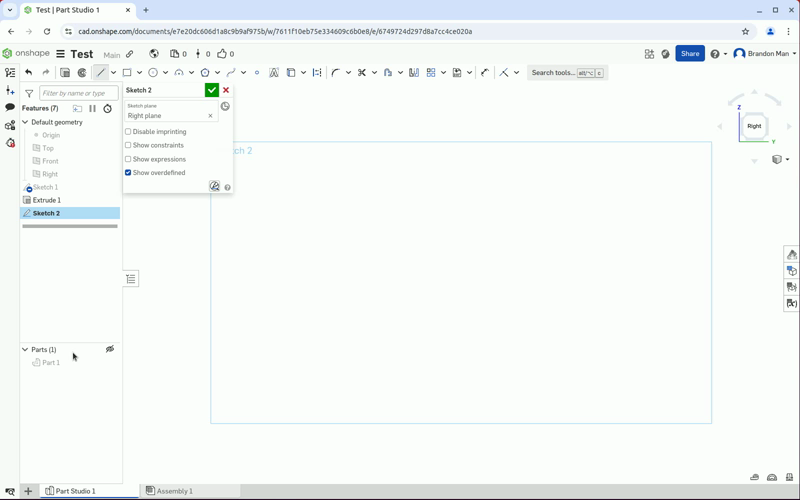
mouse_move(489, 282)
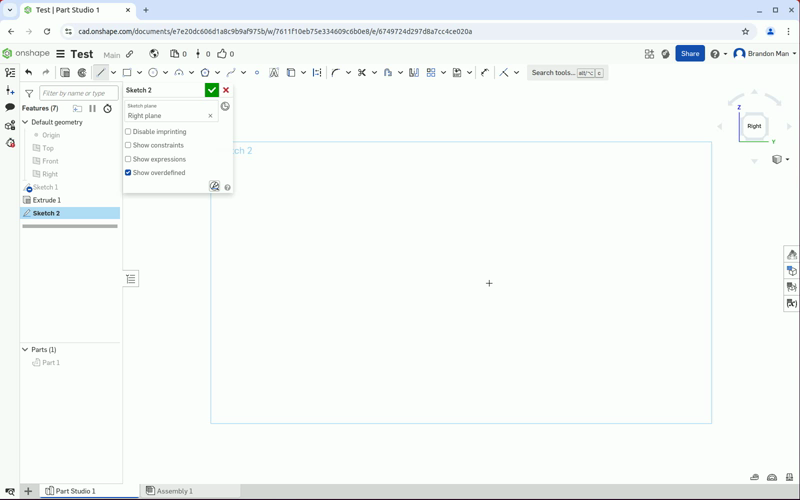
click(489, 282)
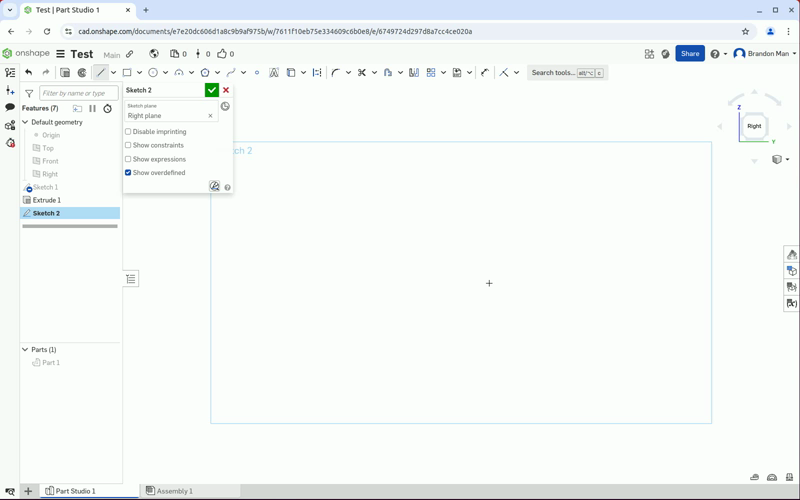
key_up(shift)
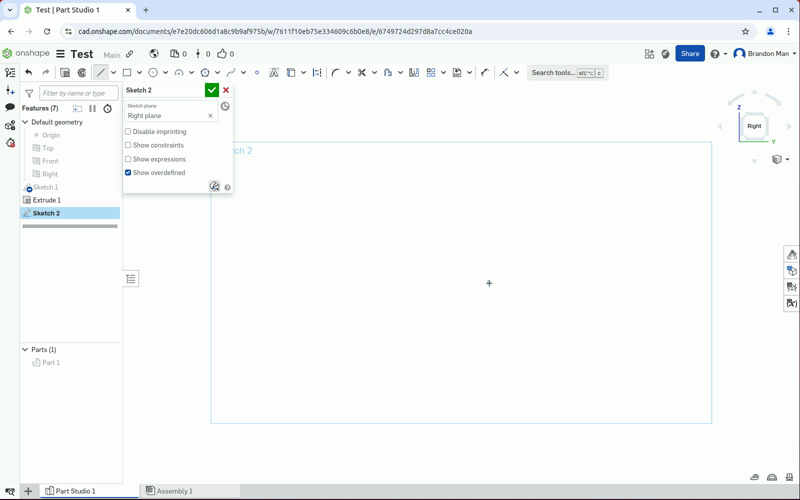
key_down(shift)
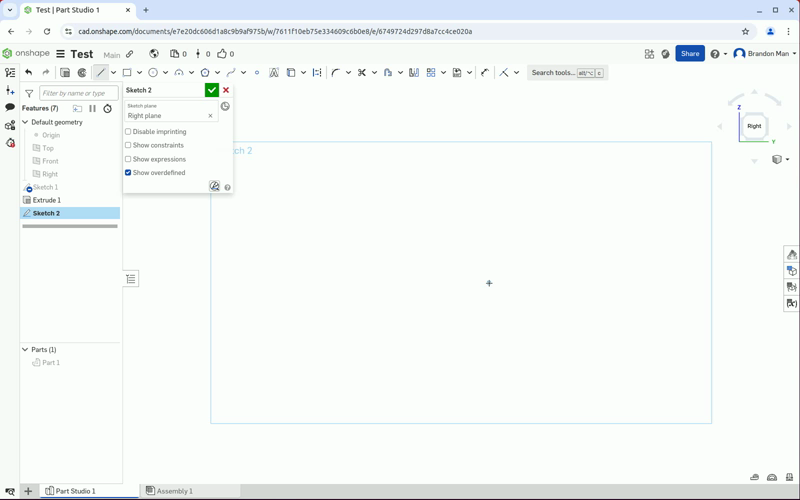
mouse_move(519, 282)
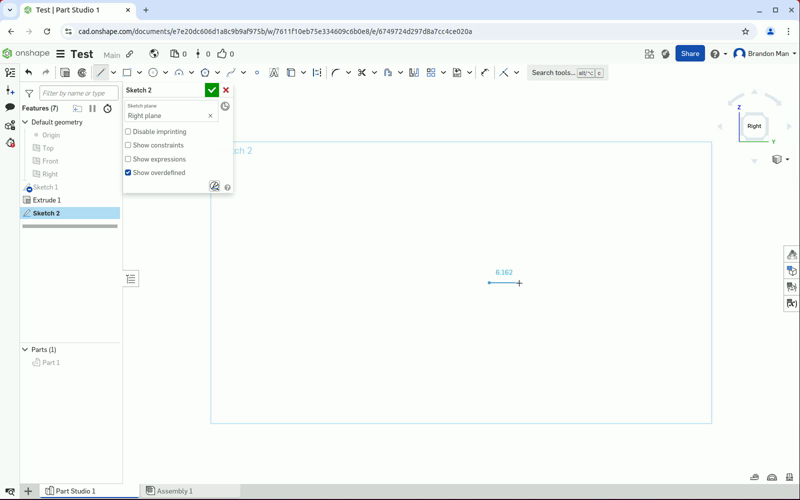
mouse_move(498, 282)
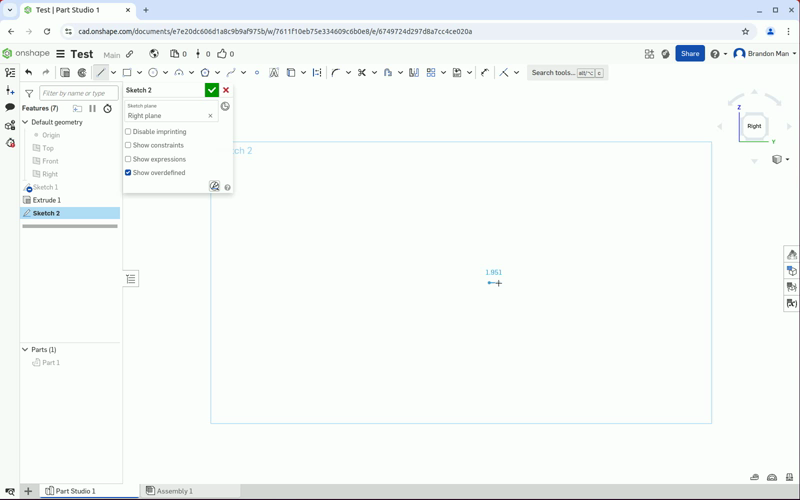
click(498, 282)
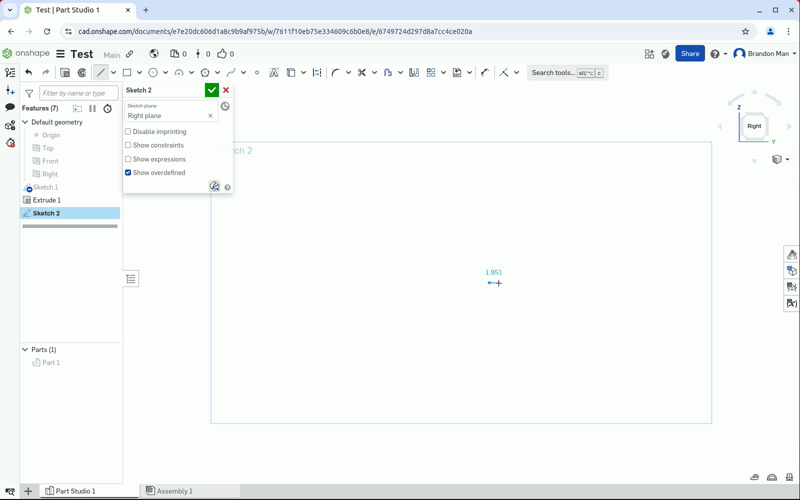
key_up(shift)
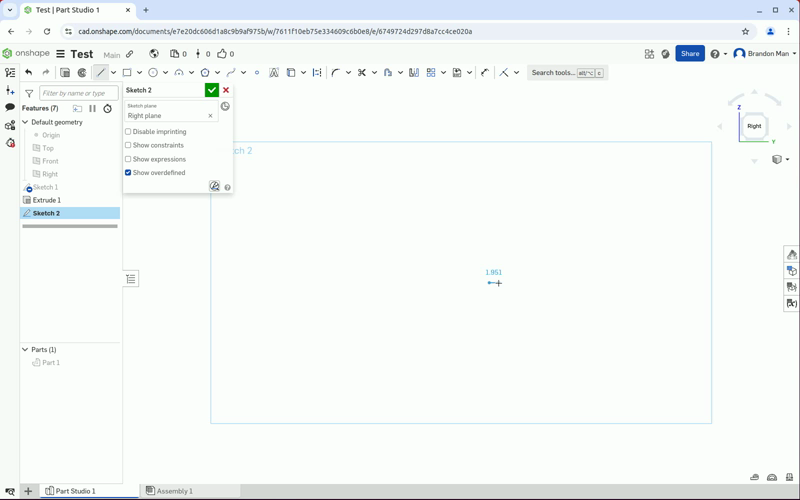
key_down(shift)
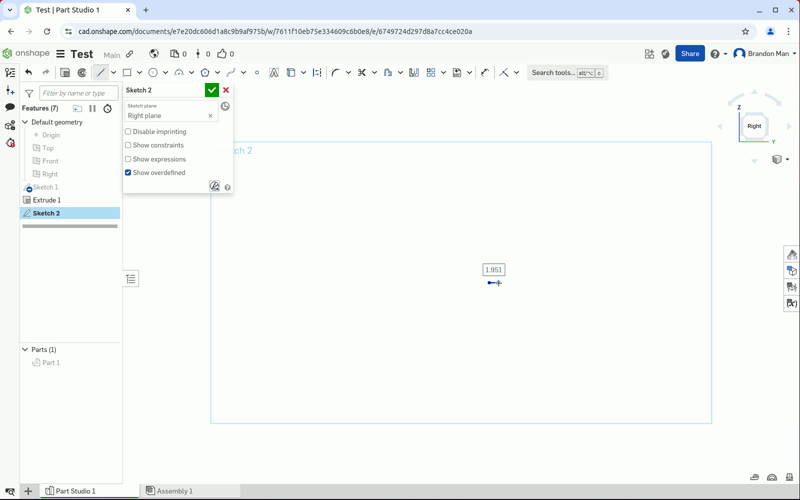
mouse_move(528, 282)
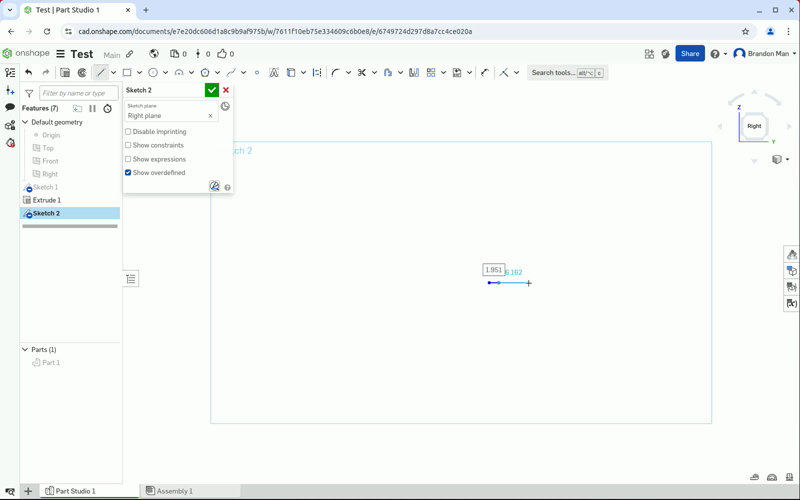
mouse_move(498, 258)
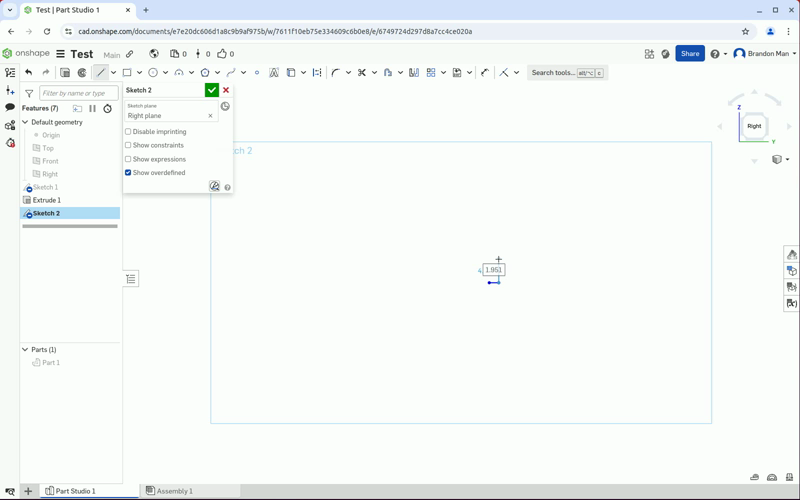
click(498, 258)
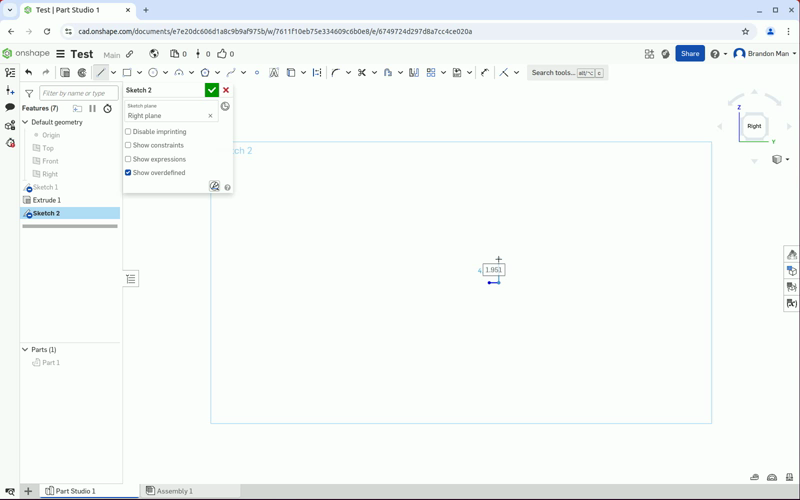
key_up(shift)
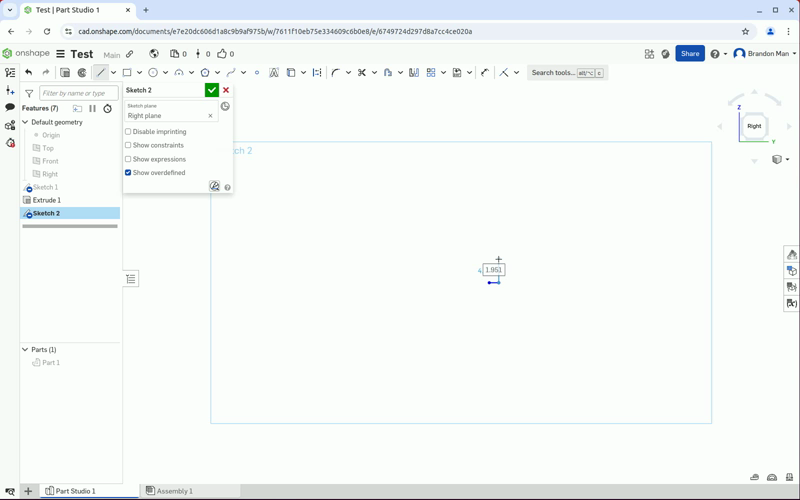
key_down(shift)
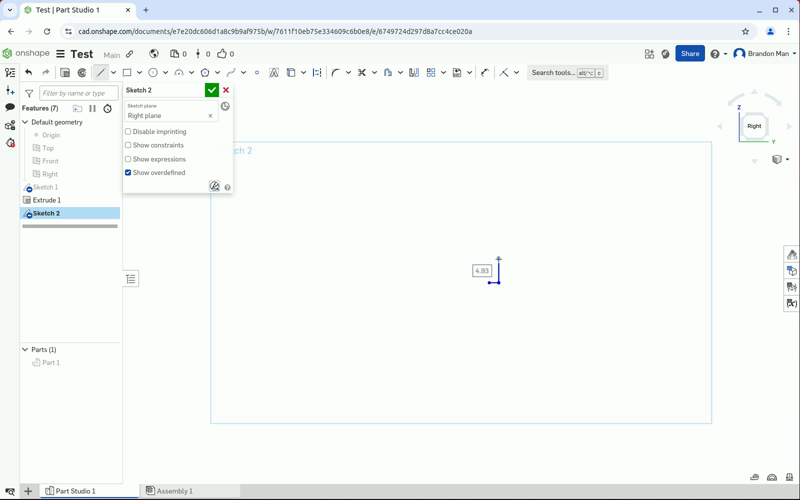
mouse_move(528, 258)
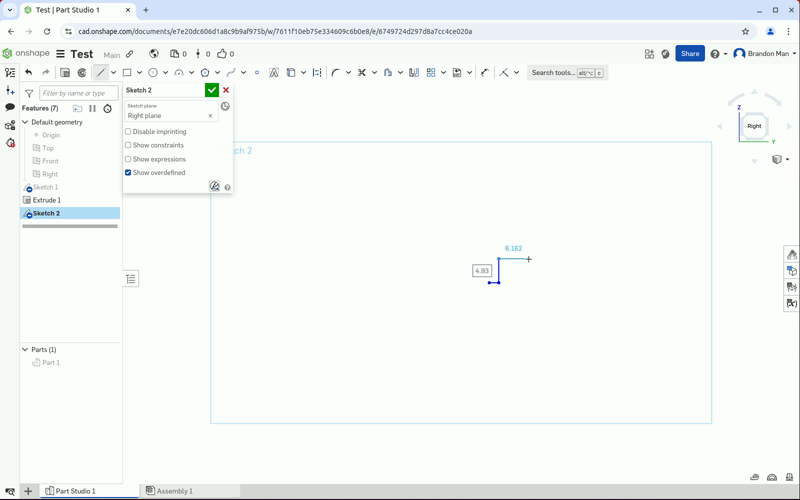
mouse_move(489, 258)
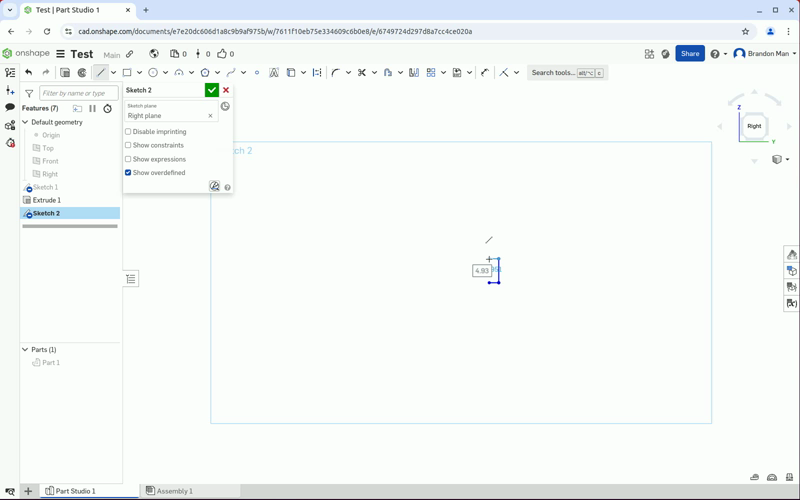
click(489, 258)
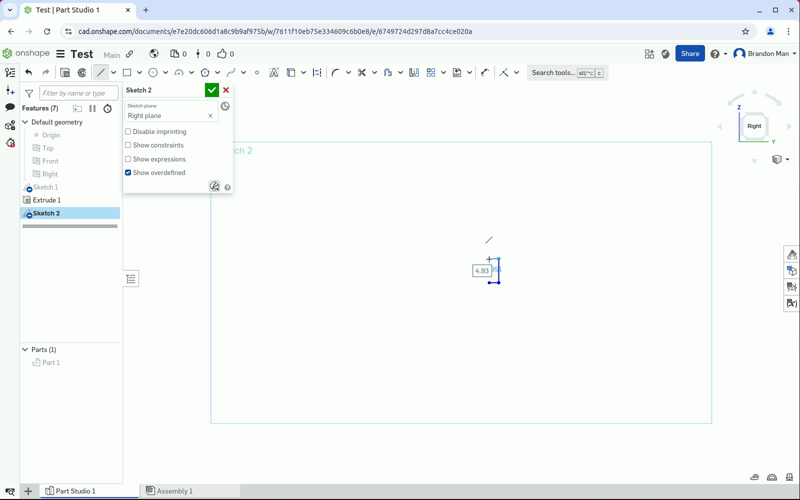
key_up(shift)
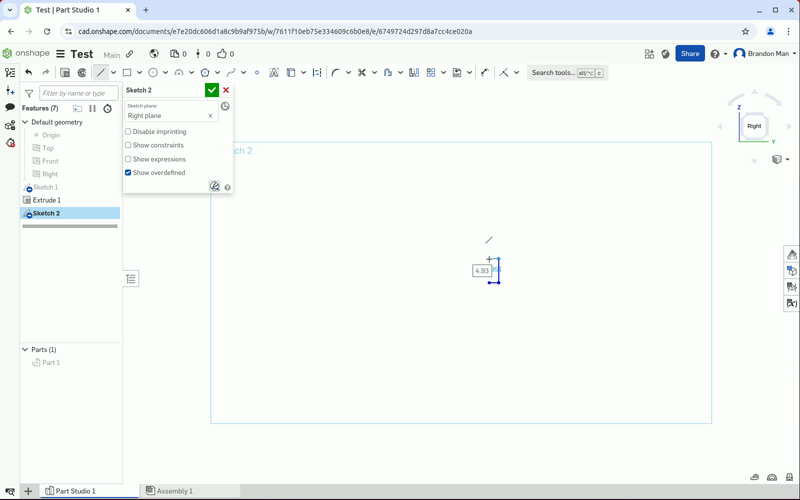
key_down(shift)
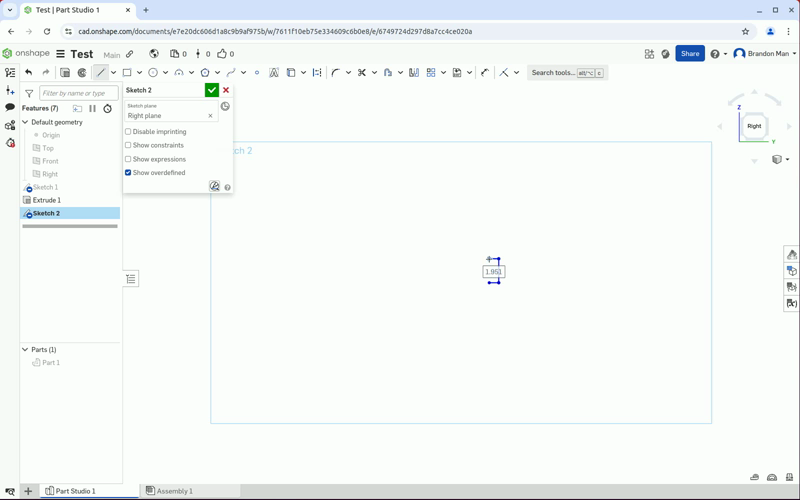
mouse_move(519, 258)
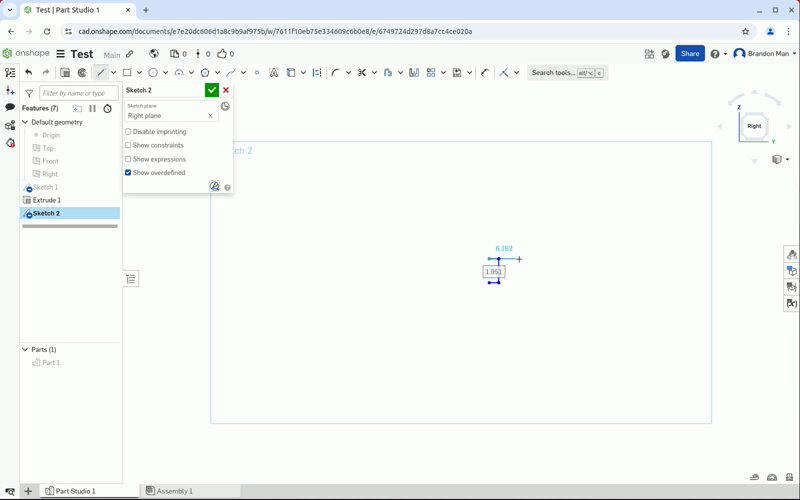
mouse_move(489, 263)
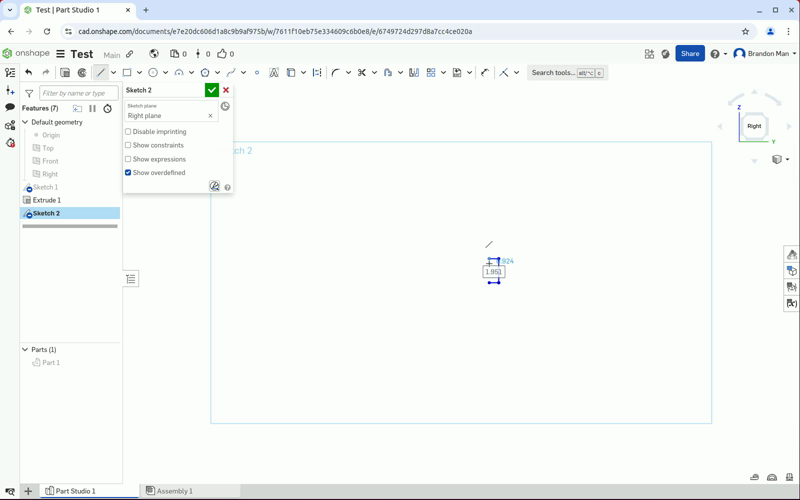
scroll(6)
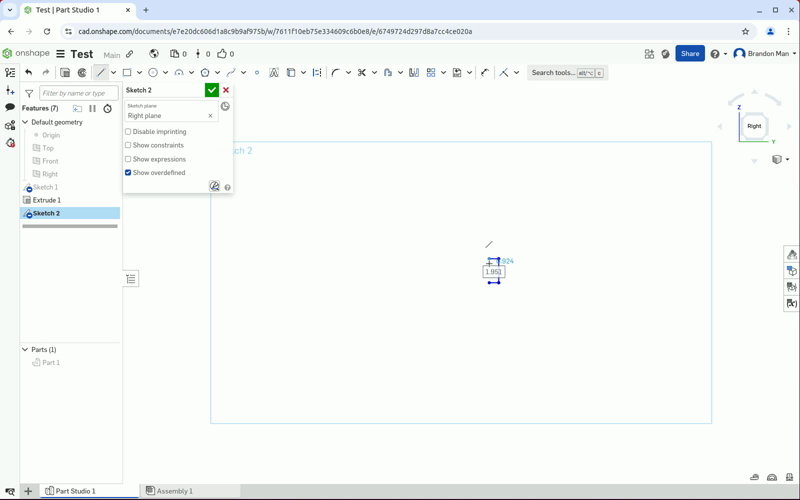
scroll(6)
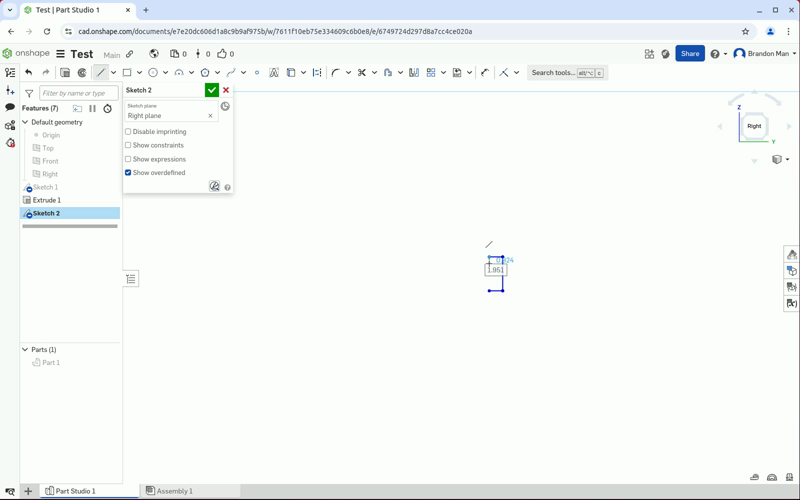
scroll(6)
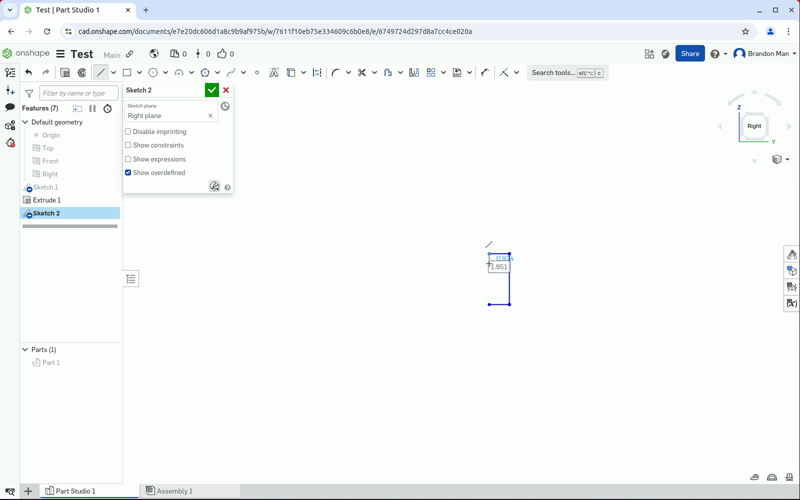
scroll(6)
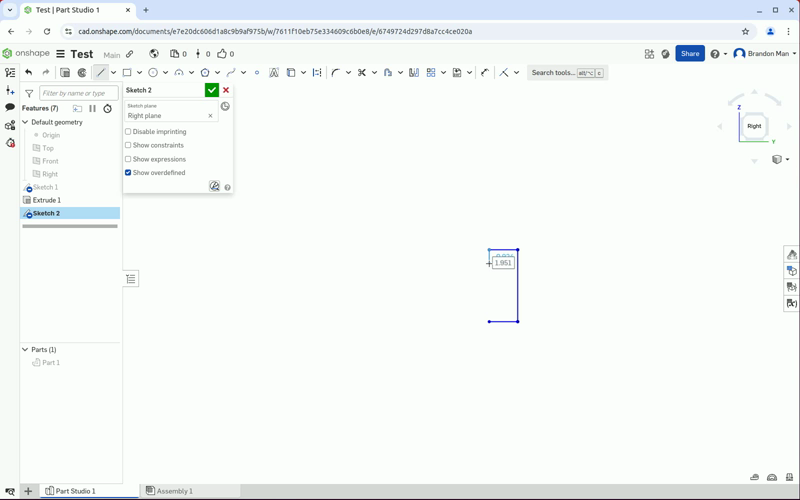
scroll(6)
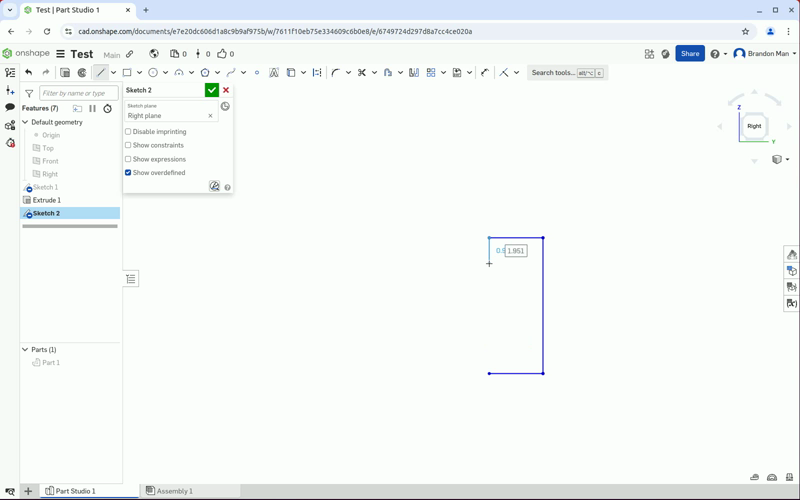
scroll(6)
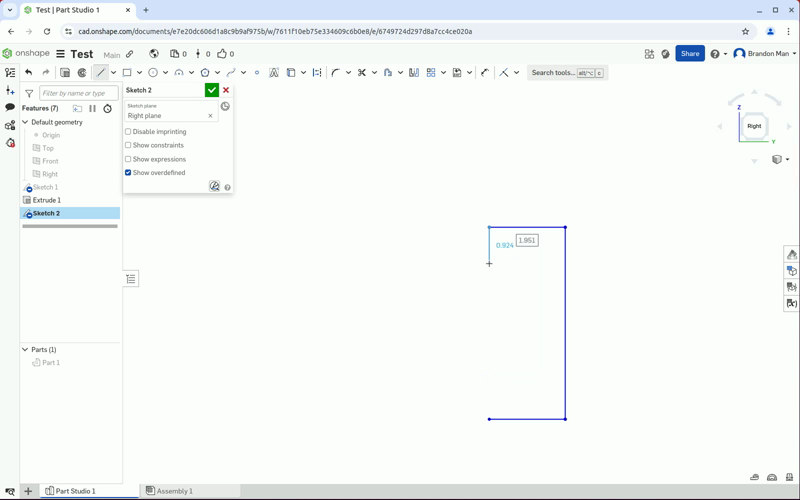
scroll(6)
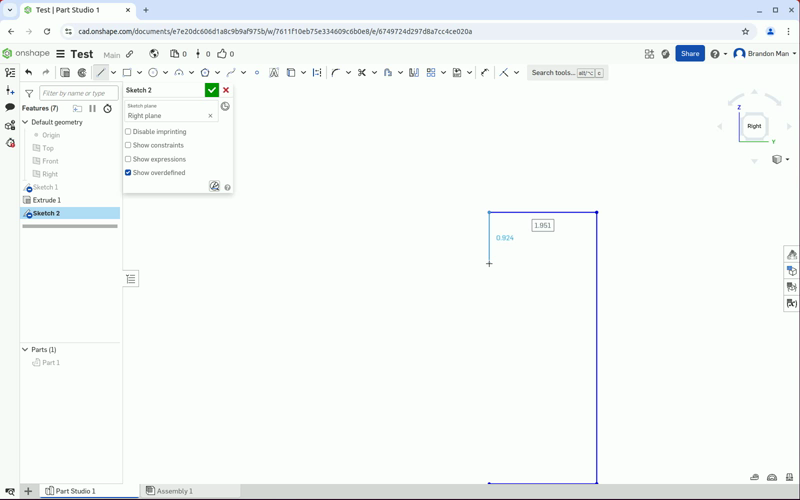
click(489, 263)
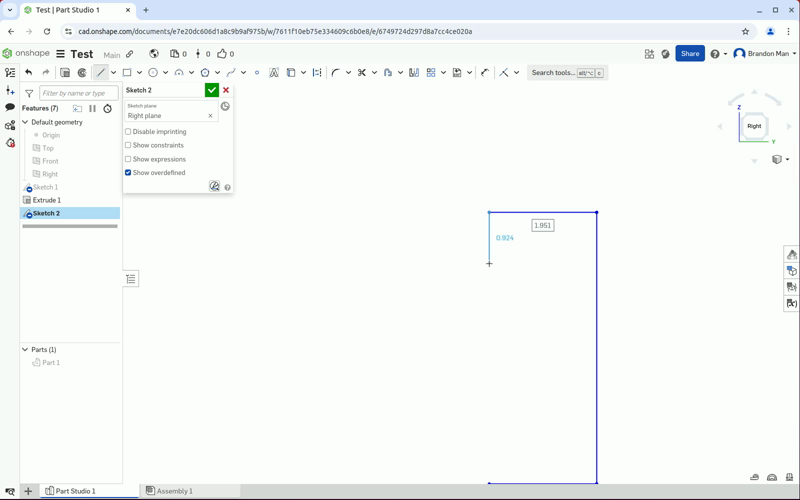
scroll(-6)
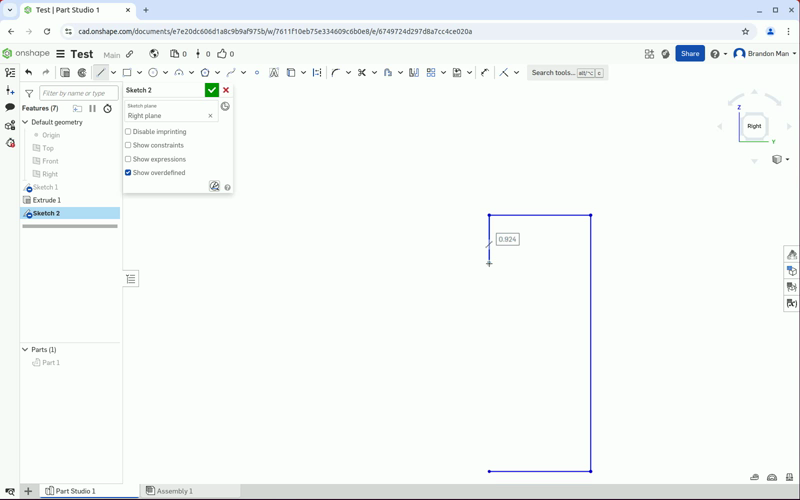
scroll(-6)
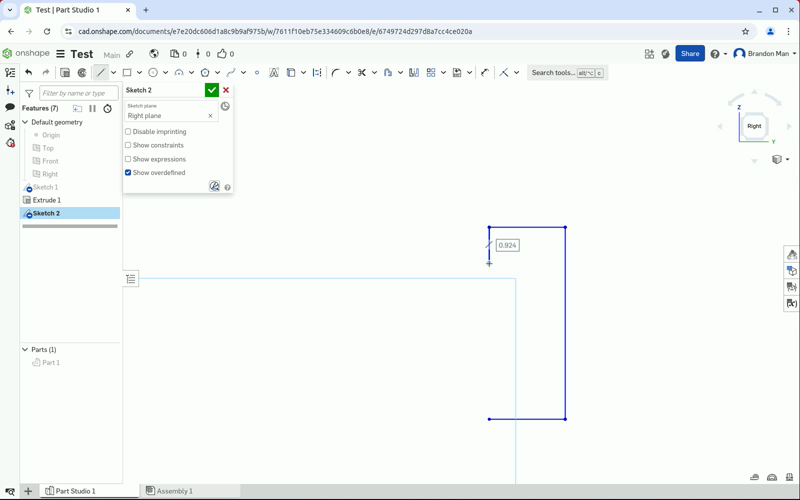
scroll(-6)
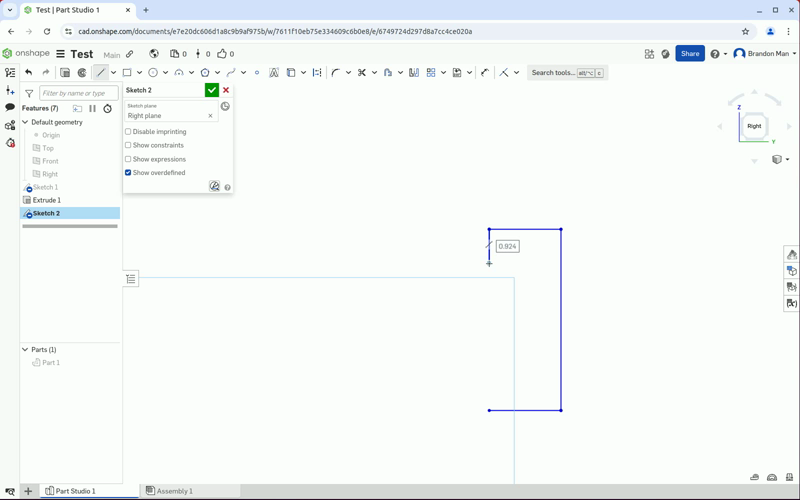
scroll(-6)
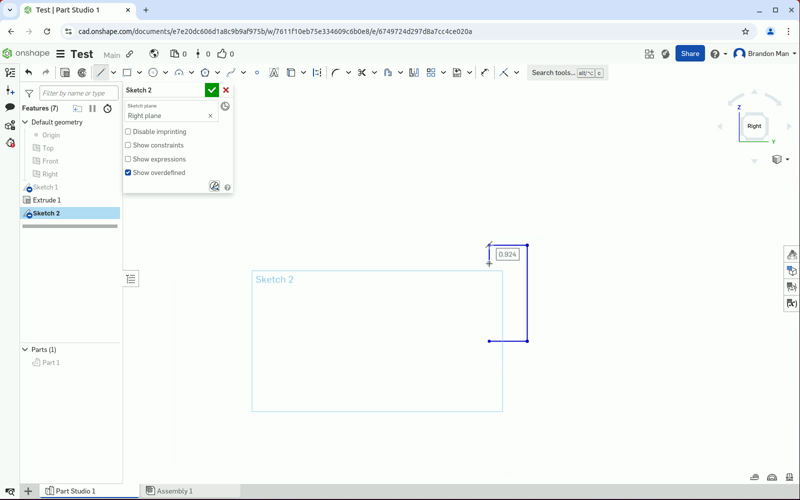
scroll(-6)
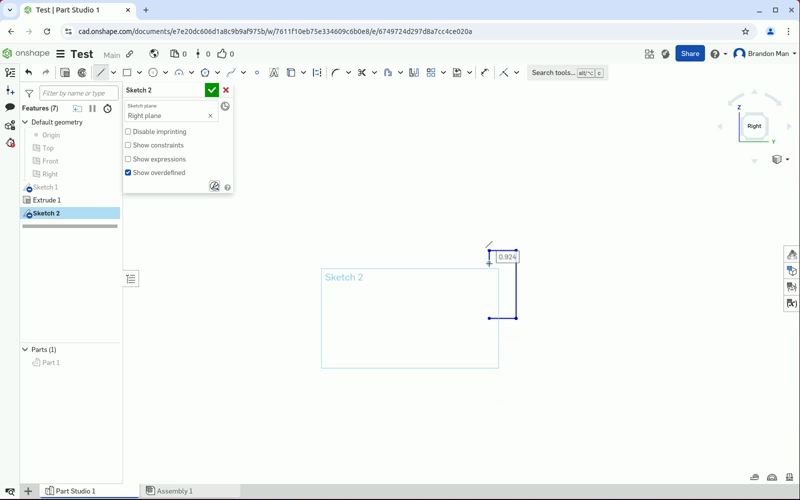
scroll(-6)
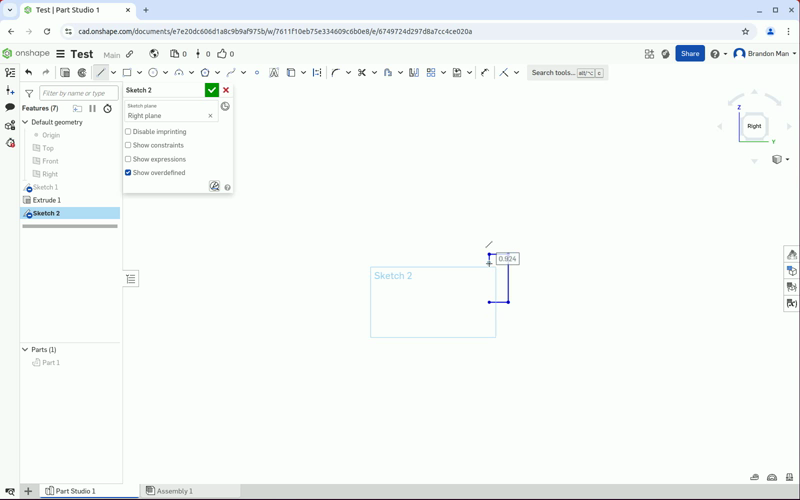
scroll(-6)
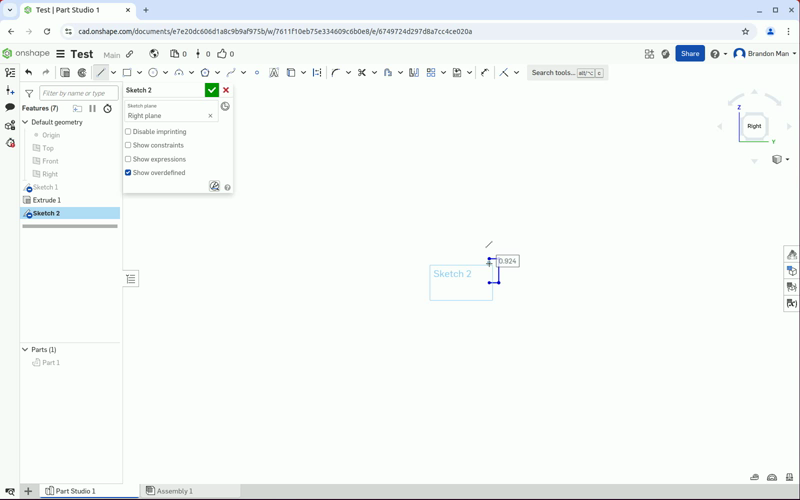
key_up(shift)
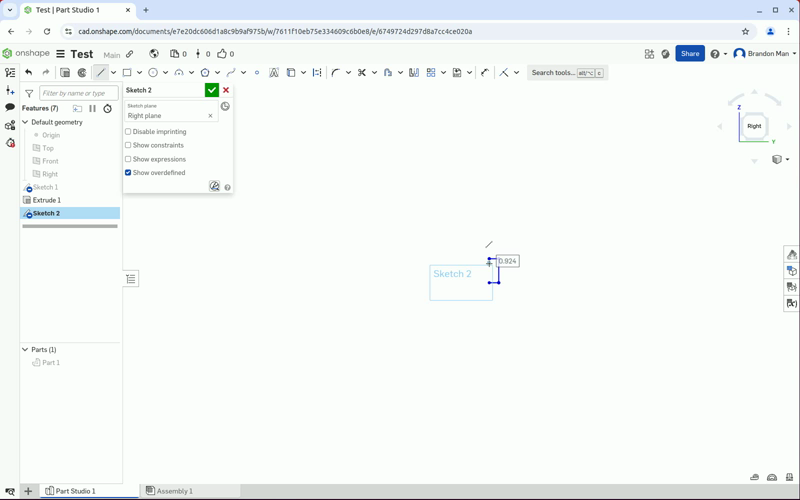
mouse_move(519, 263)
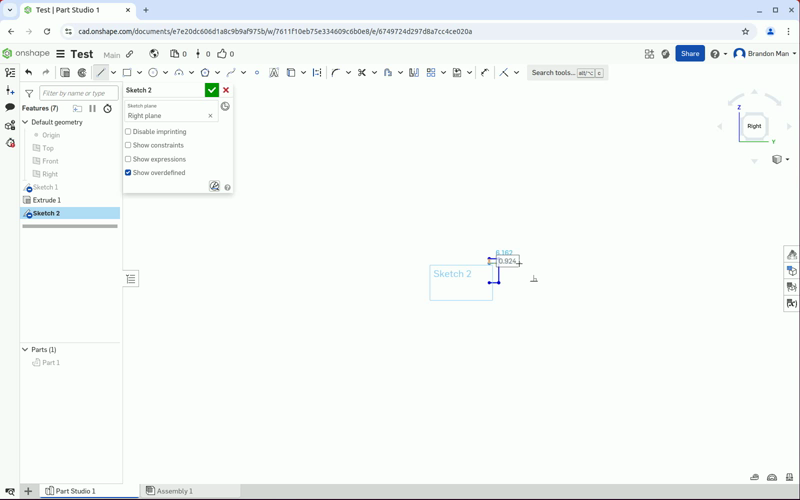
key_down(shift)
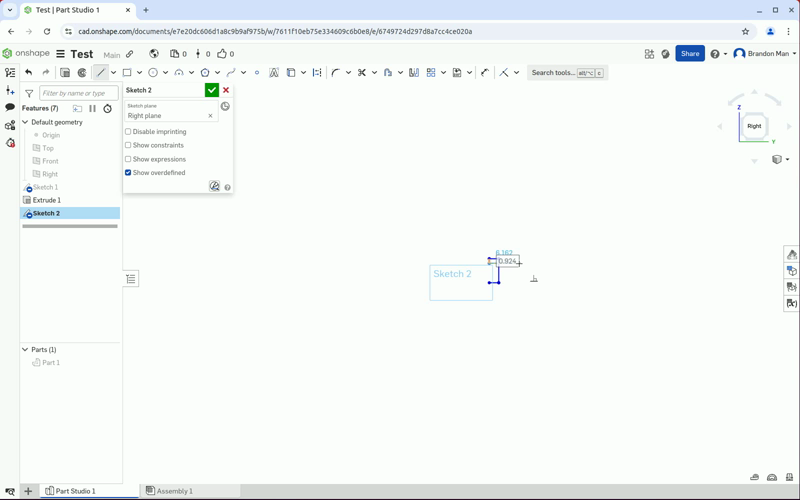
mouse_move(489, 282)
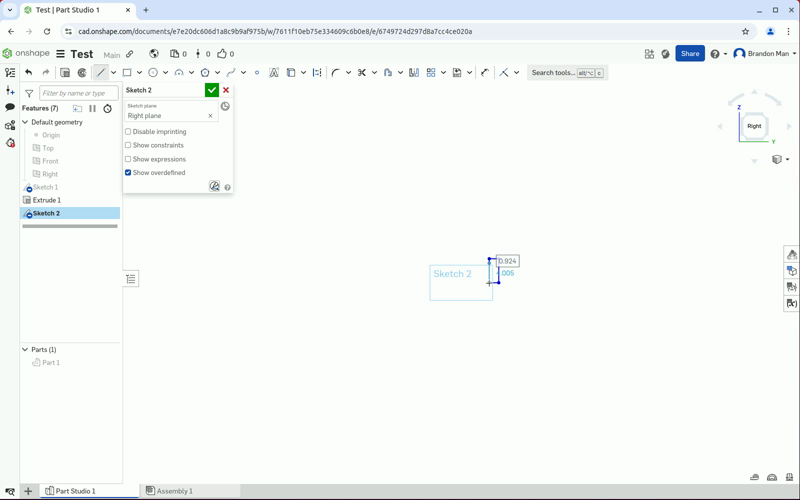
key_up(shift)
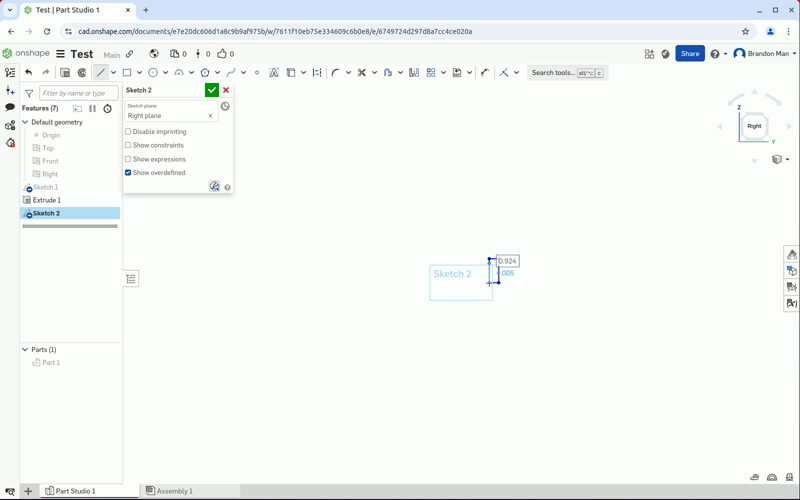
click(489, 282)
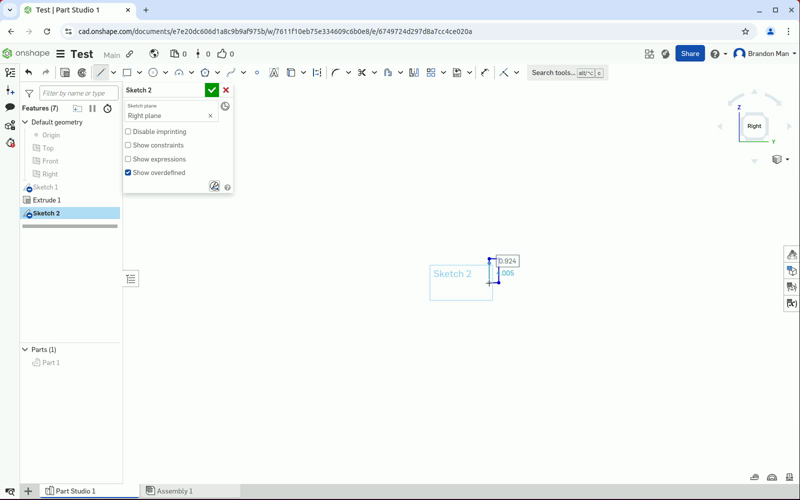
key(esc)
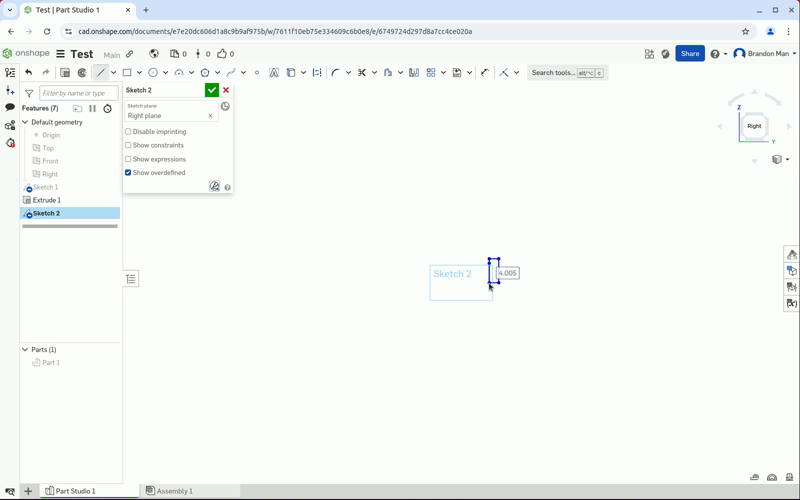
mouse_move(490, 276)
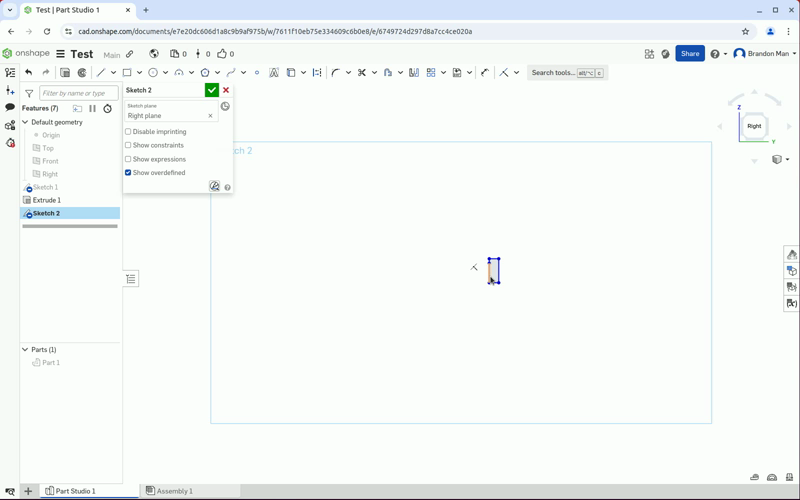
scroll(6)
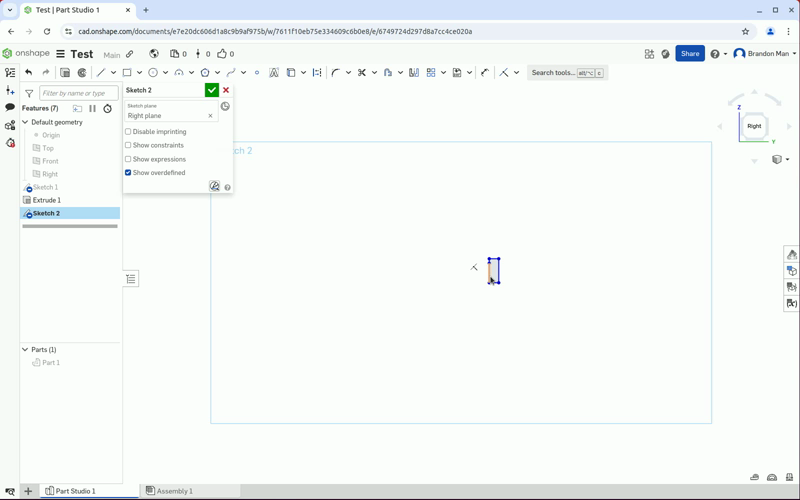
scroll(6)
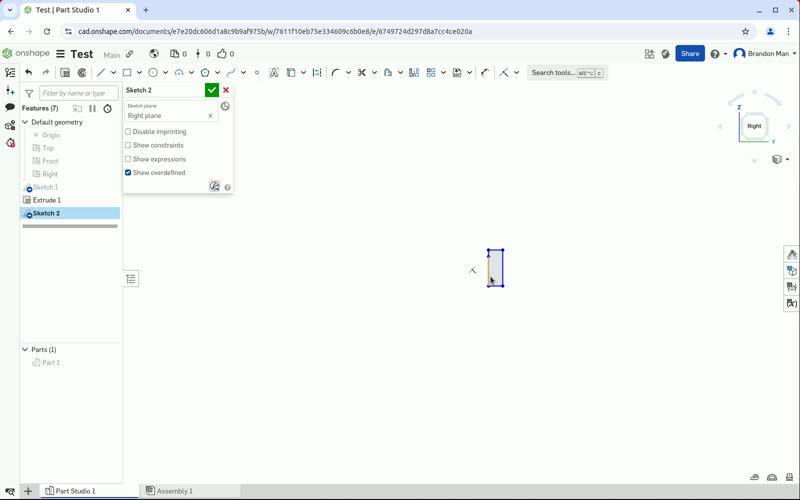
scroll(6)
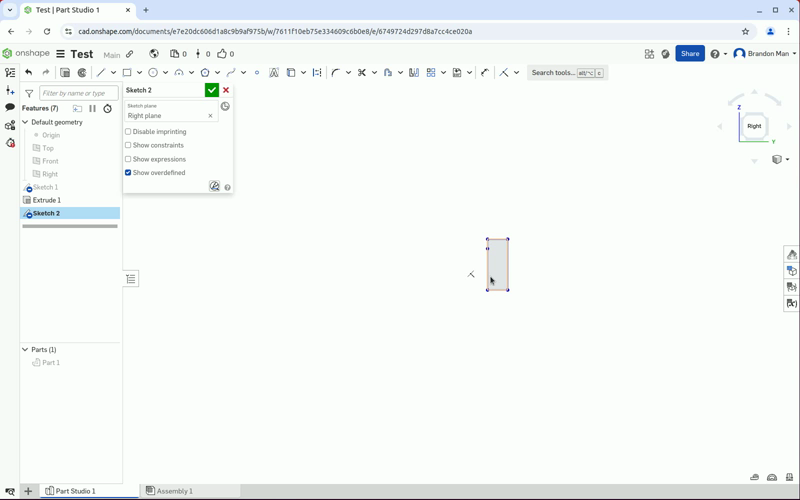
scroll(6)
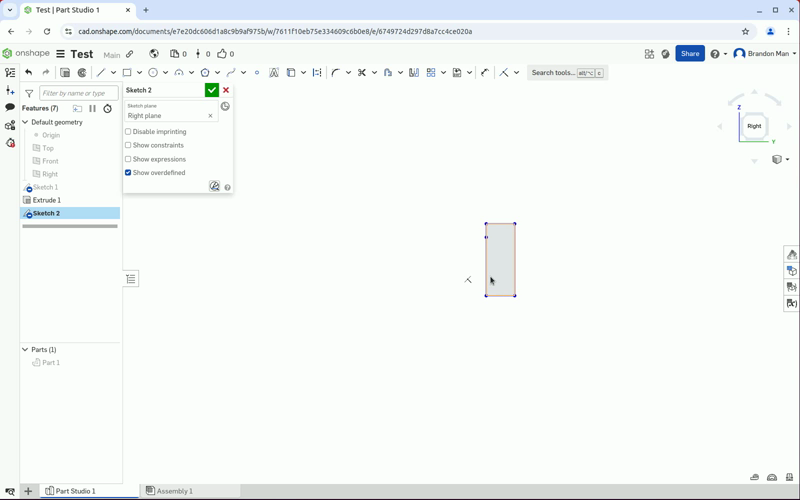
scroll(6)
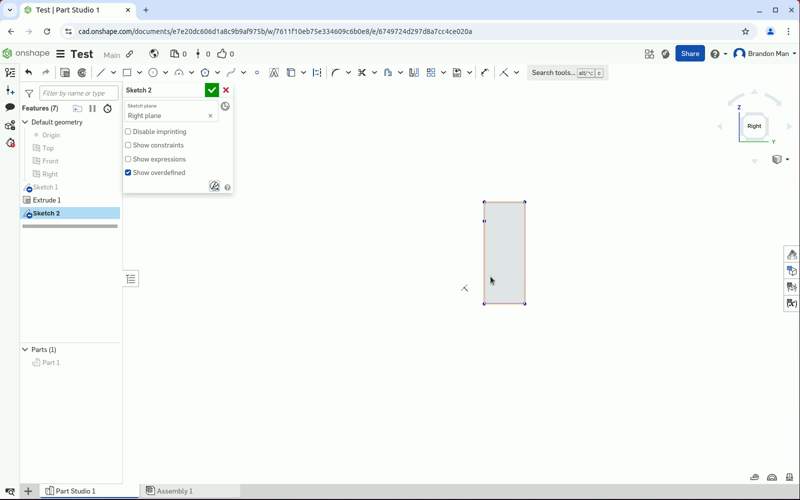
scroll(6)
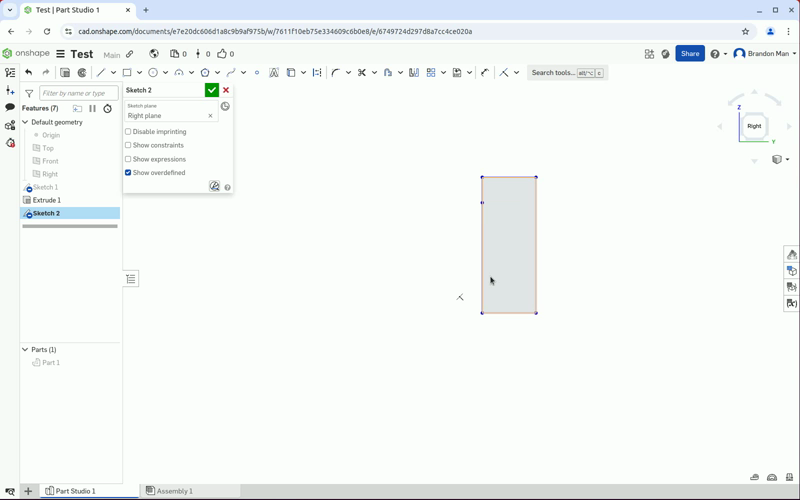
scroll(6)
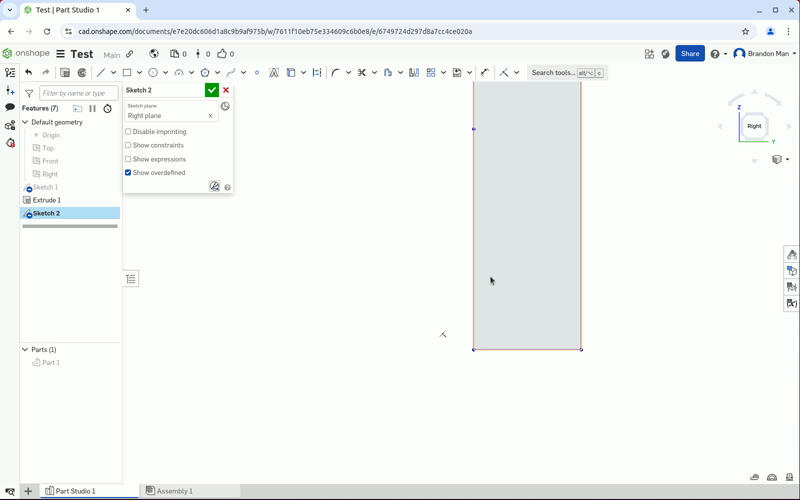
click(490, 276)
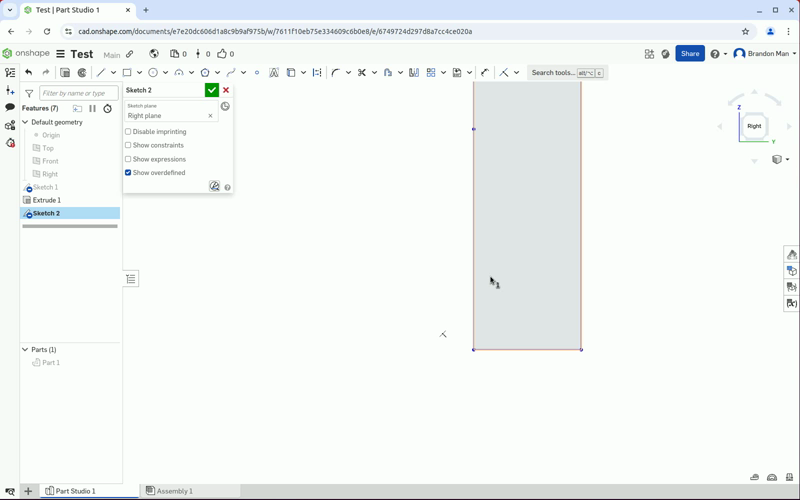
scroll(-6)
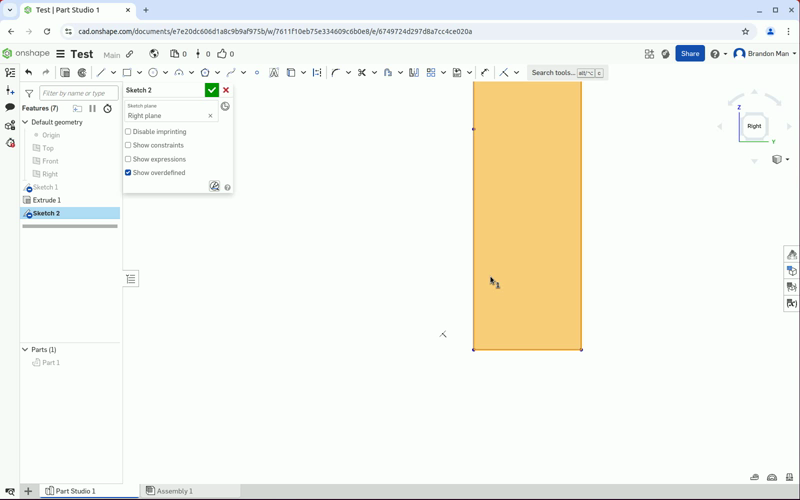
scroll(-6)
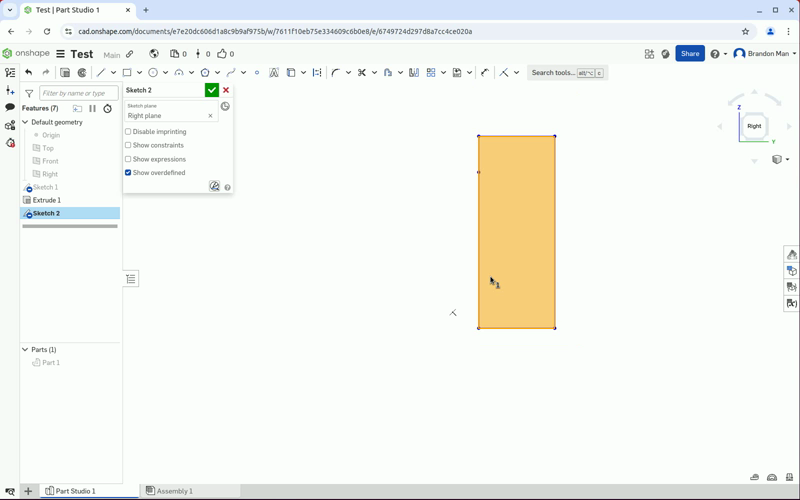
scroll(-6)
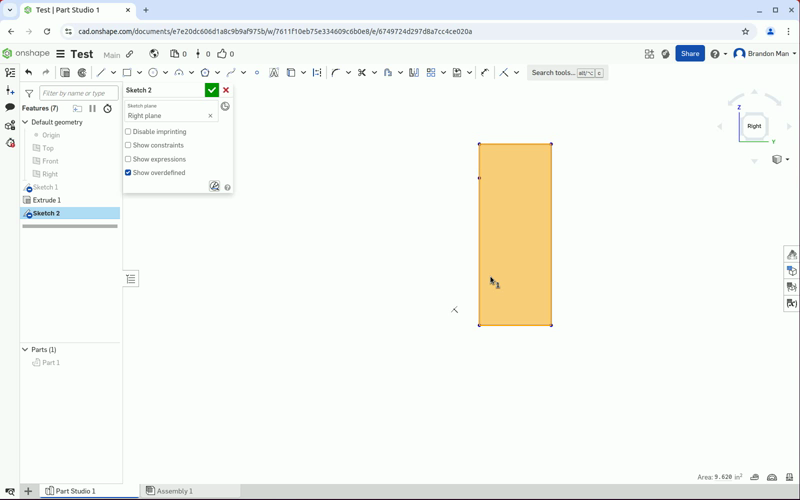
scroll(-6)
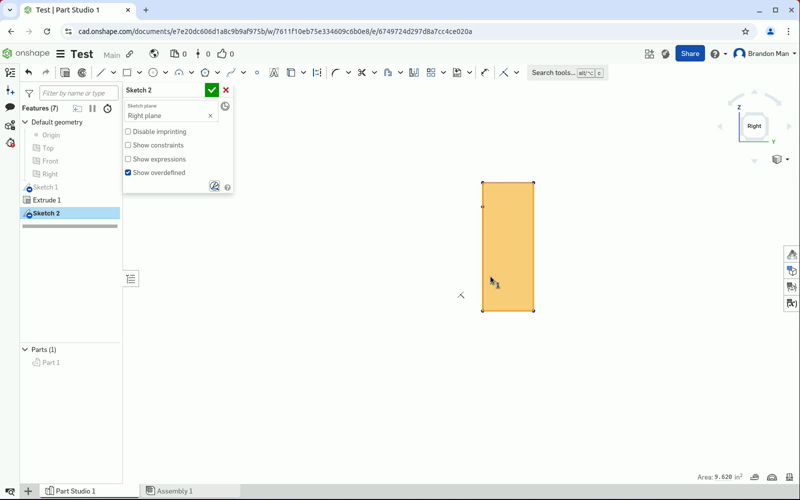
scroll(-6)
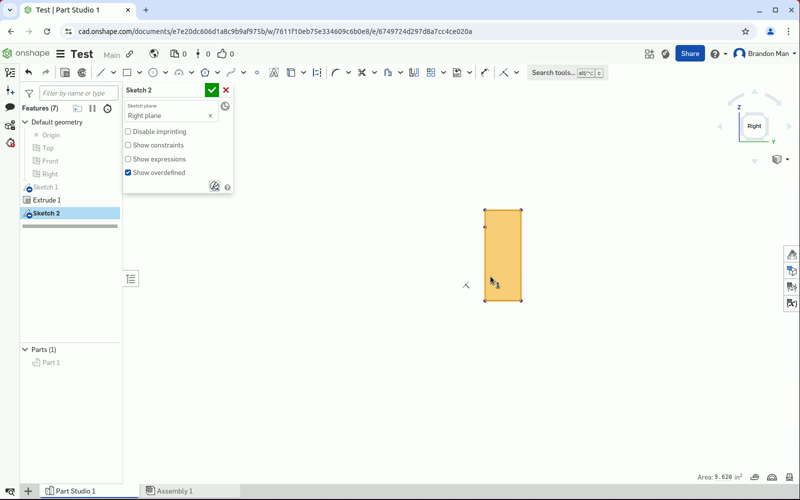
scroll(-6)
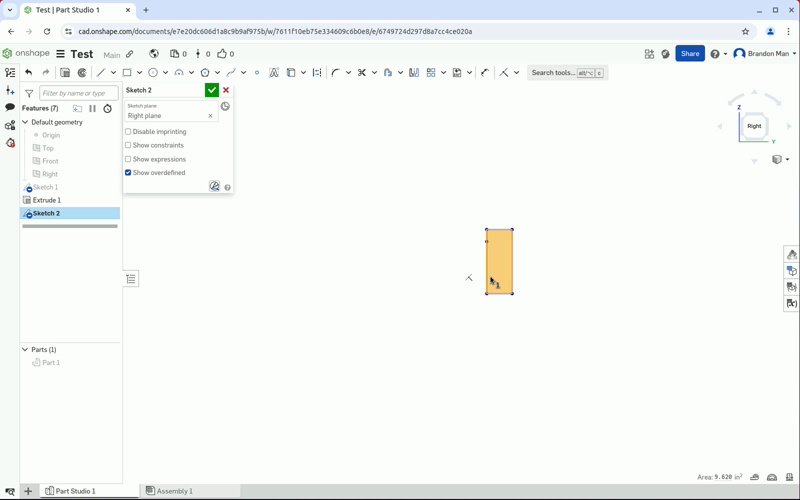
scroll(-6)
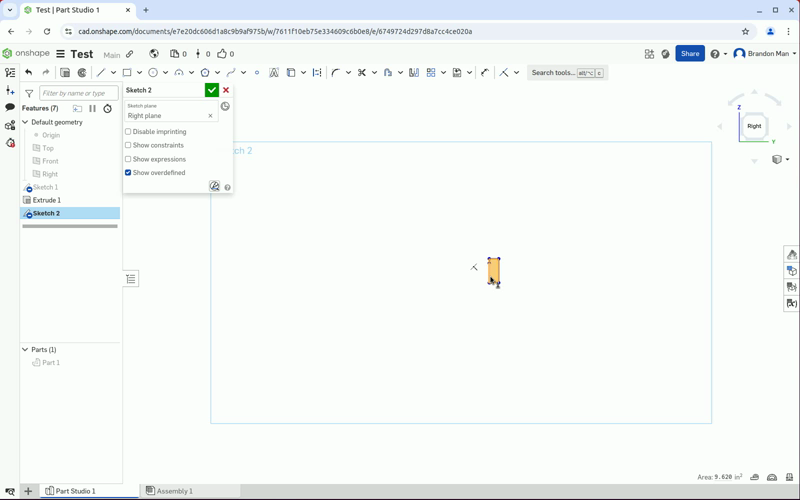
mouse_move(73, 352)
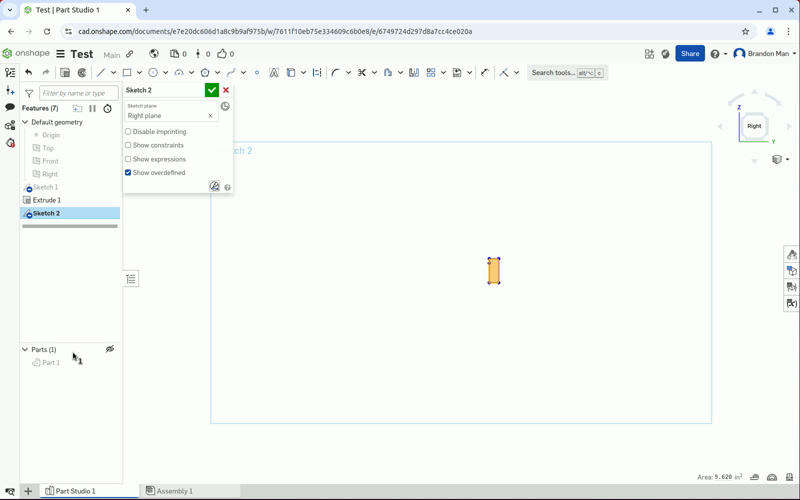
key(shift+y)
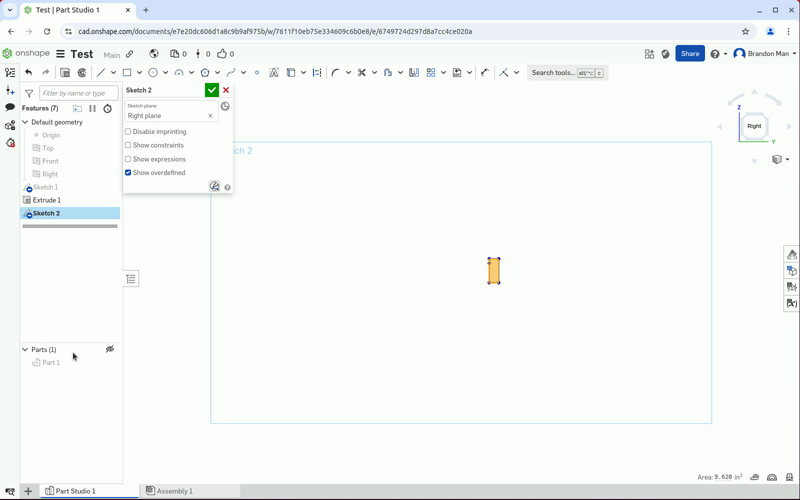
key(shift+e)
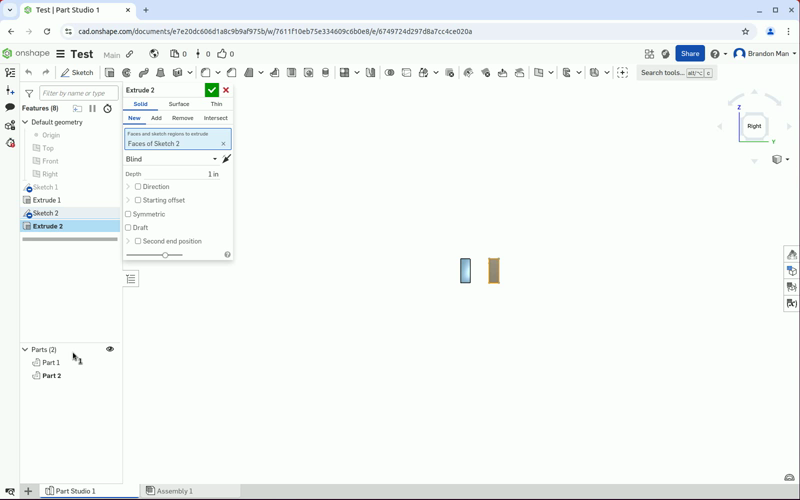
mouse_move(143, 106)
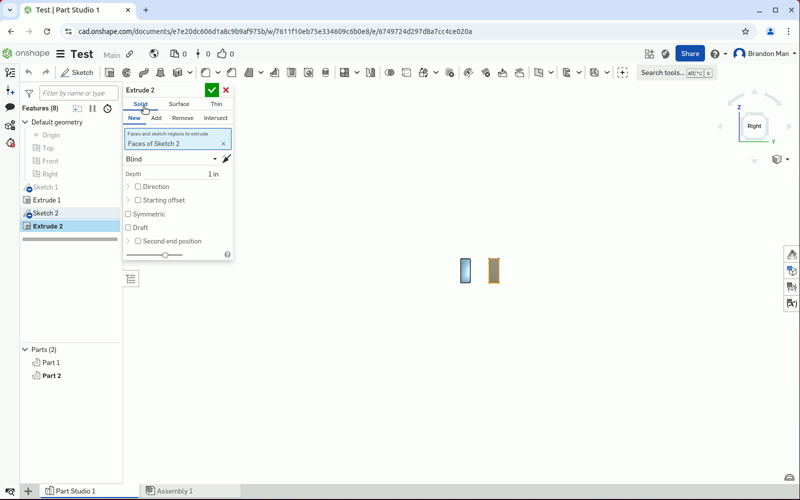
click(143, 106)
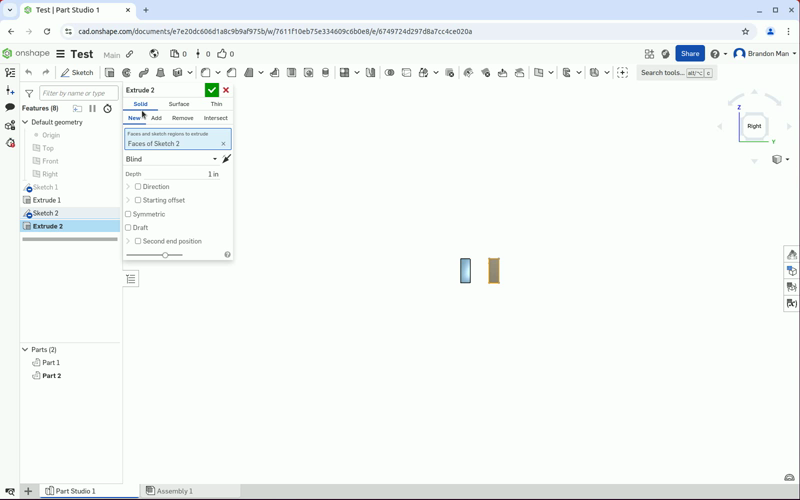
mouse_move(137, 120)
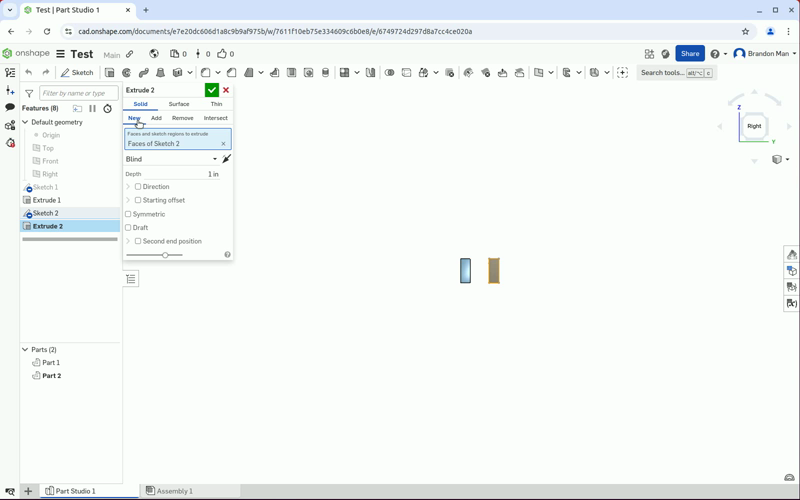
click(137, 120)
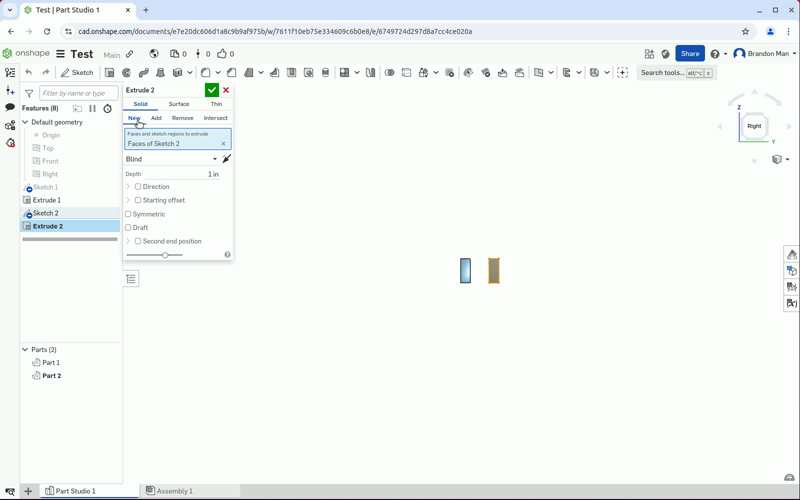
key(tab, 4)
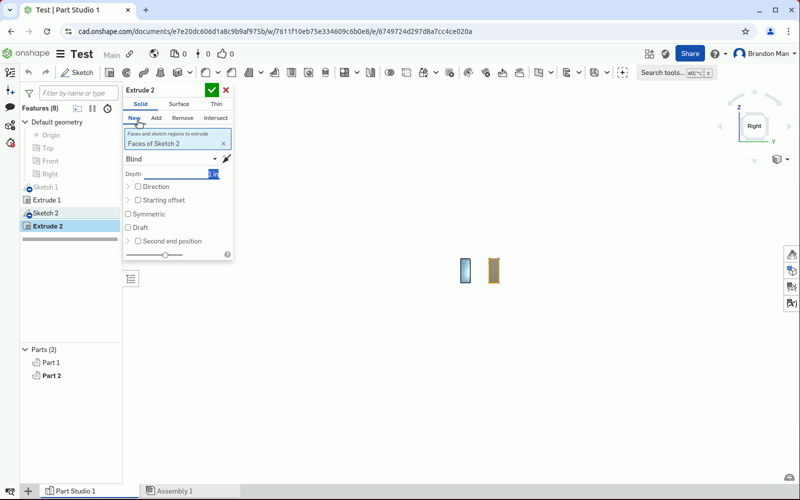
text(23.108)
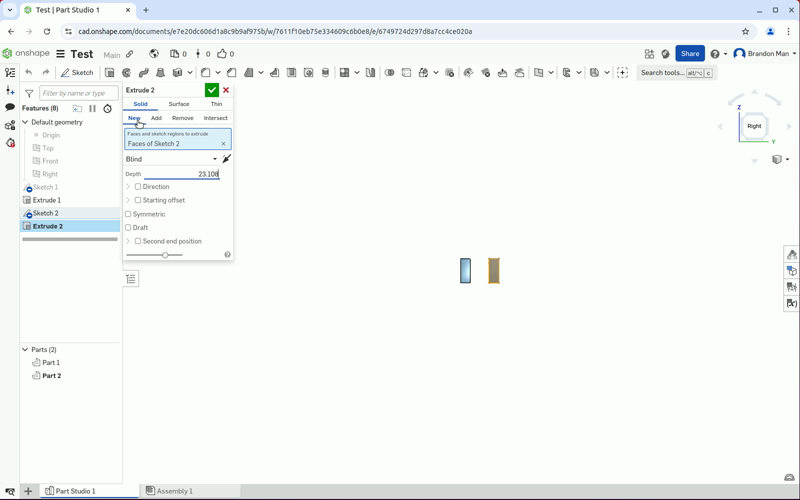
key(enter)
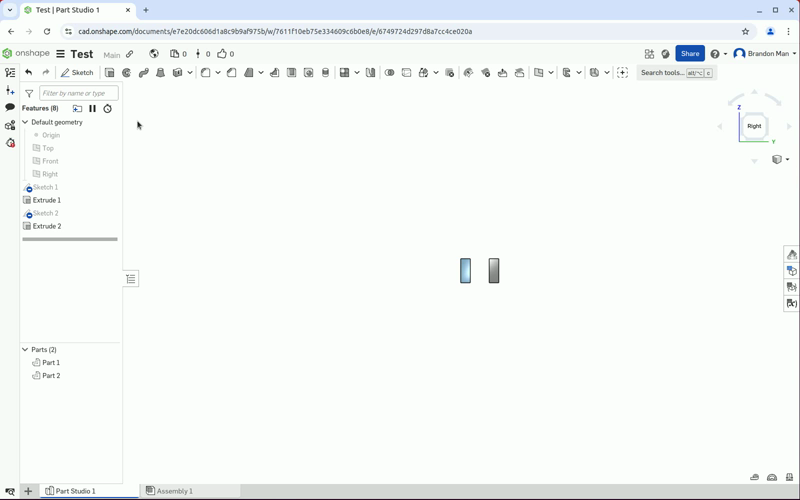
key(shift+h)
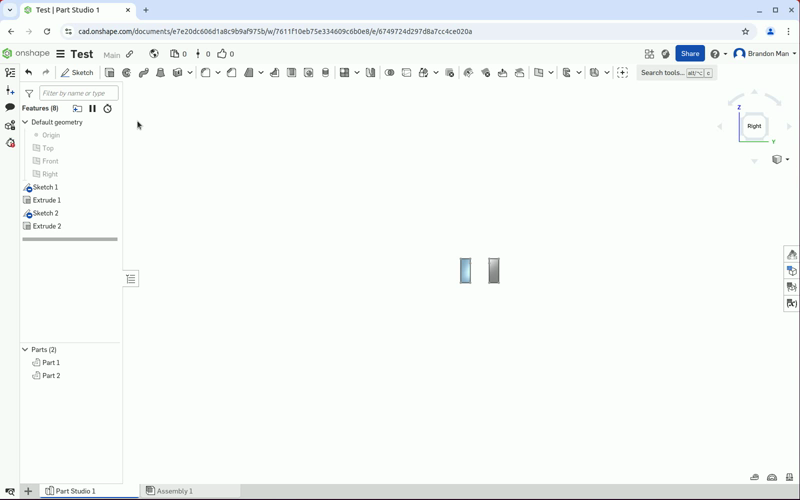
key(shift+h)
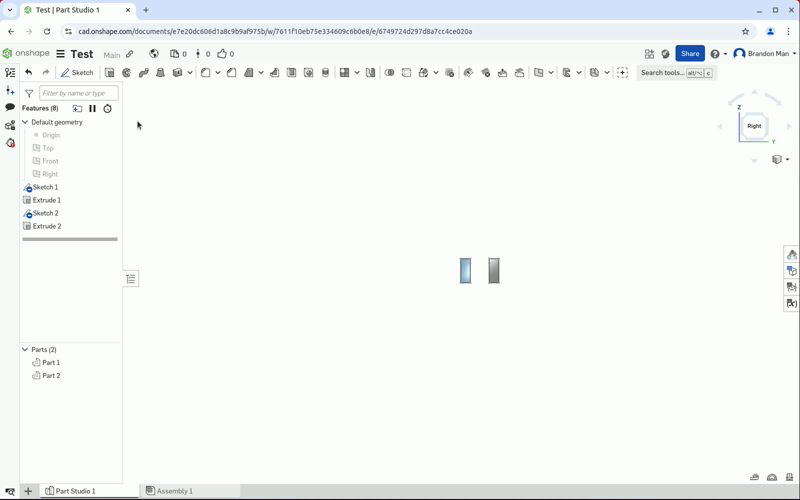
key(shift+7)
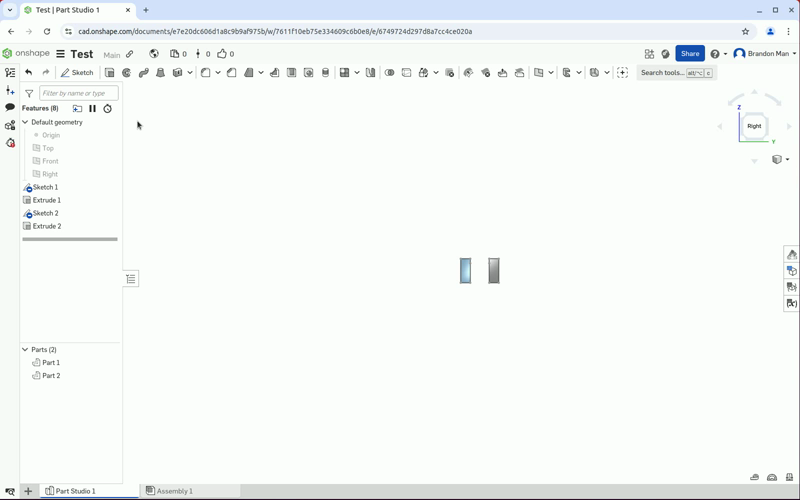
key(right, 2)
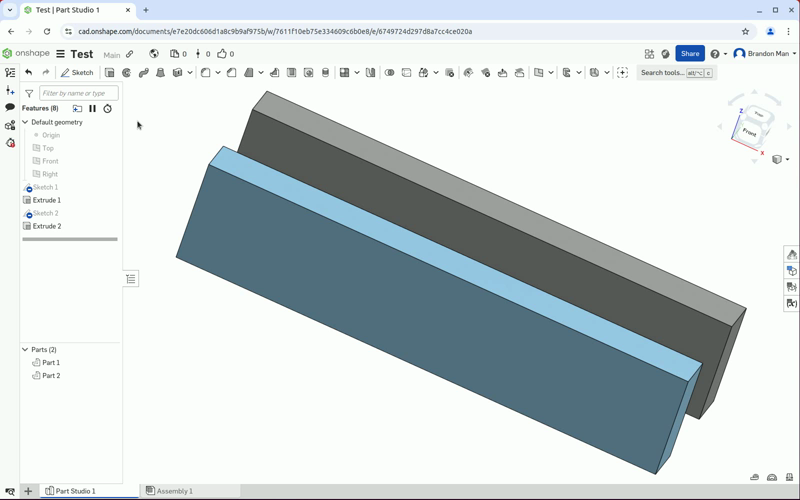
key(down, 2)
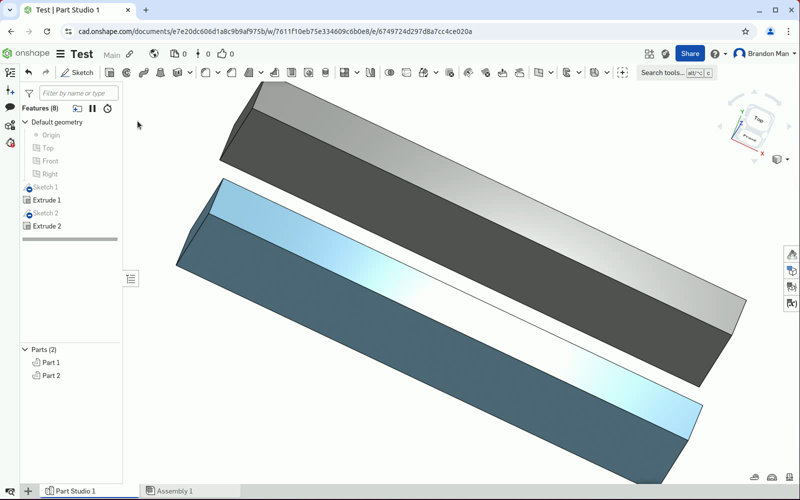
key(up, 2)
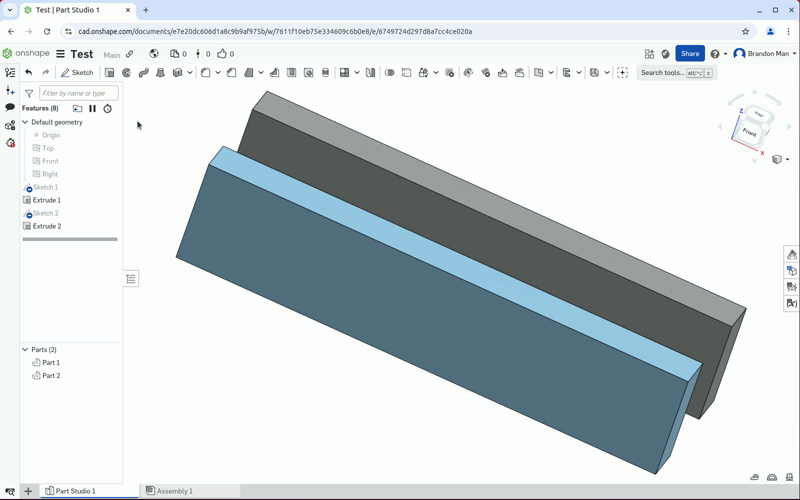
key(left, 2)
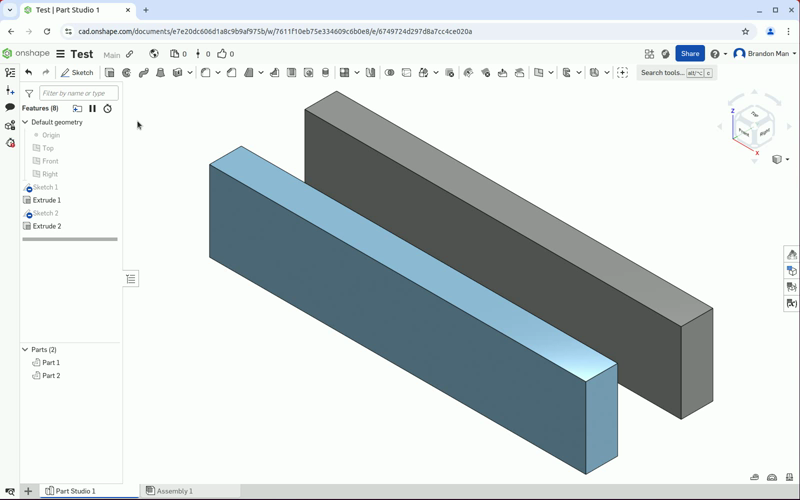
mouse_move(73, 189)
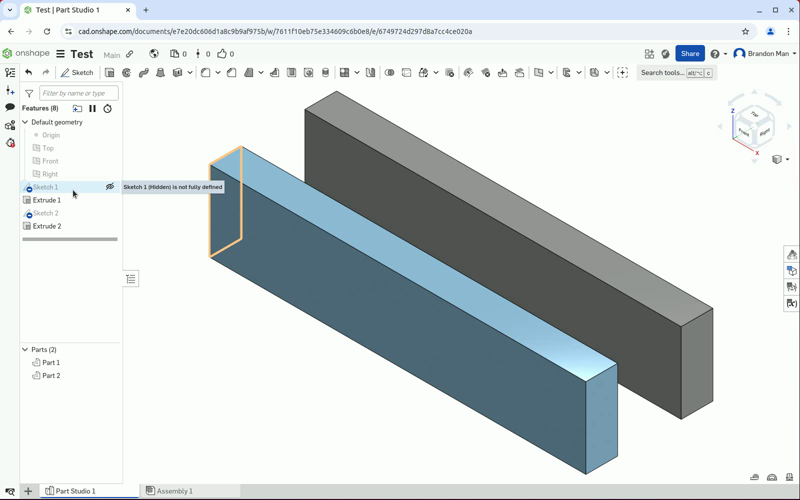
click(73, 189)